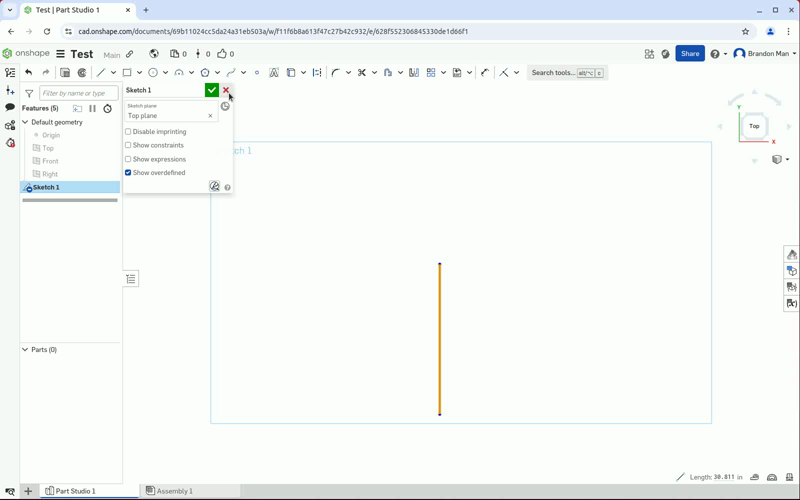
key(shift+h)
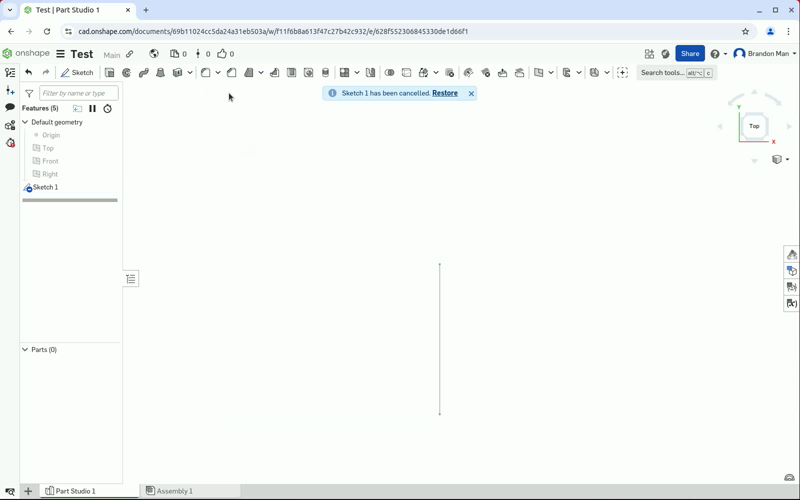
key(shift+s)
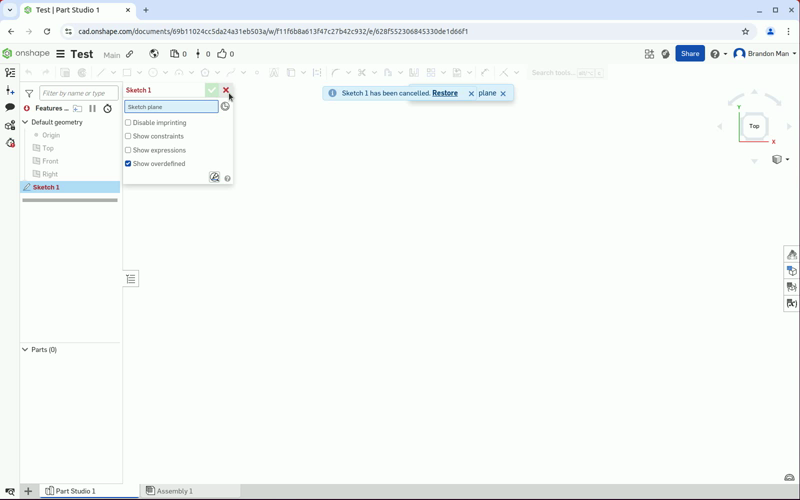
mouse_move(73, 150)
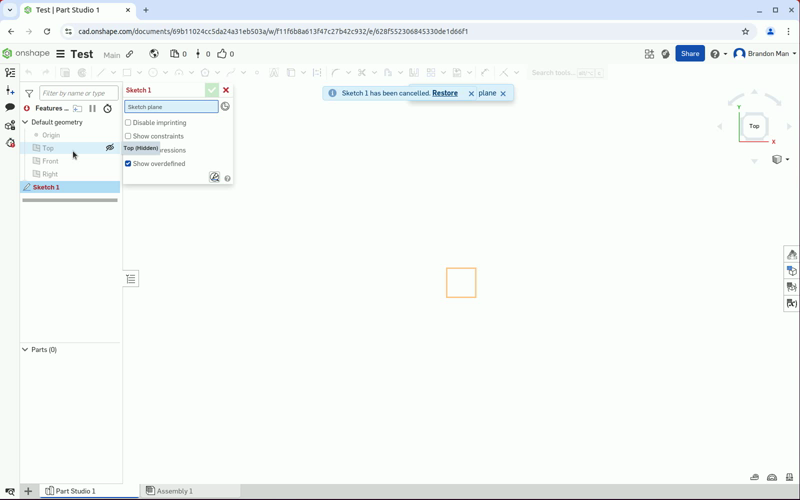
click(73, 150)
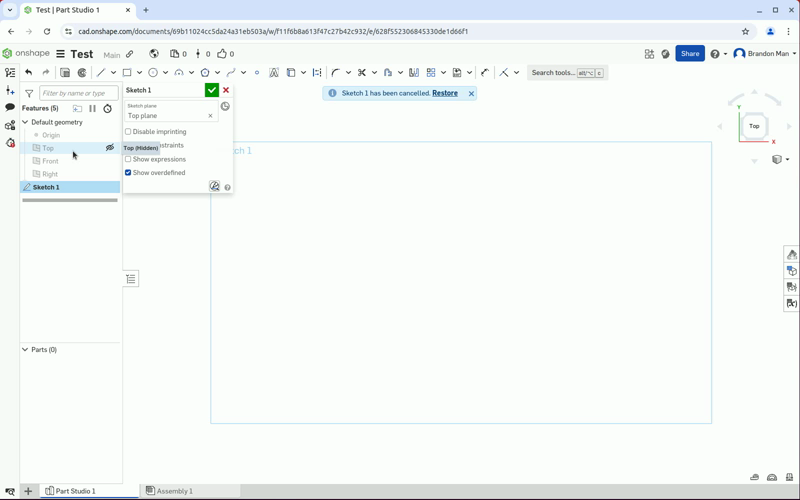
mouse_move(73, 352)
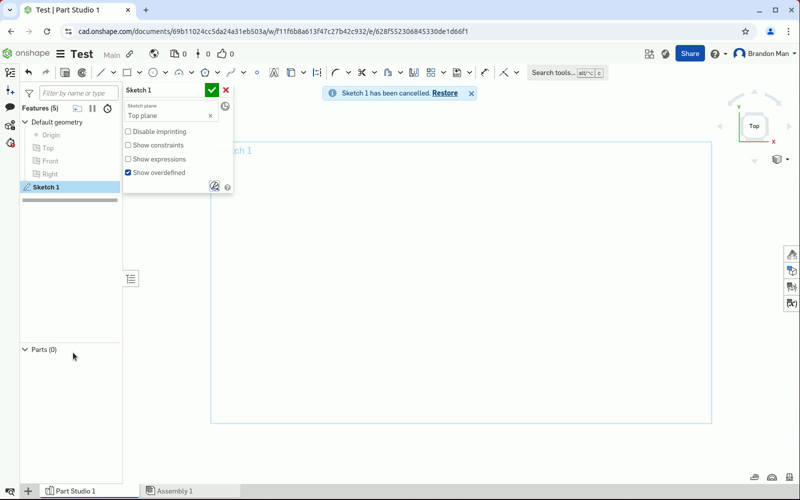
key(y)
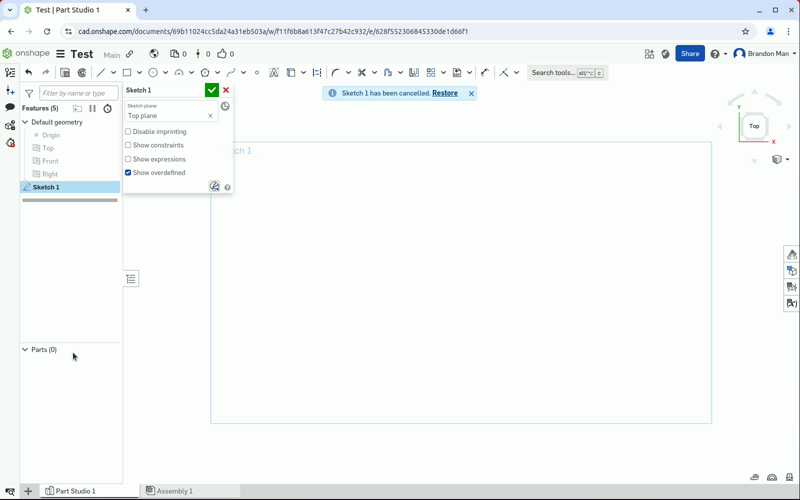
key(l)
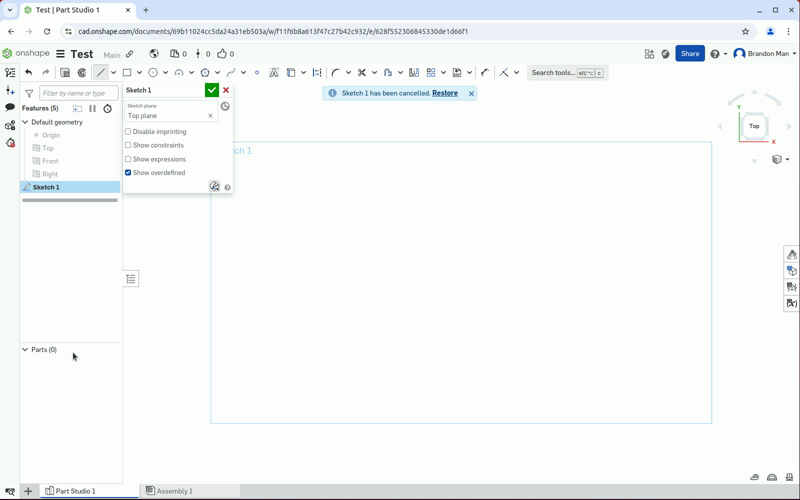
key_down(shift)
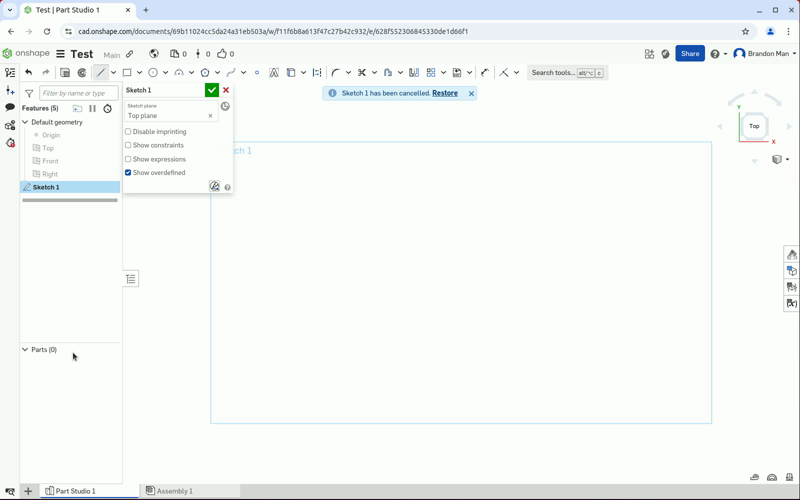
mouse_move(388, 291)
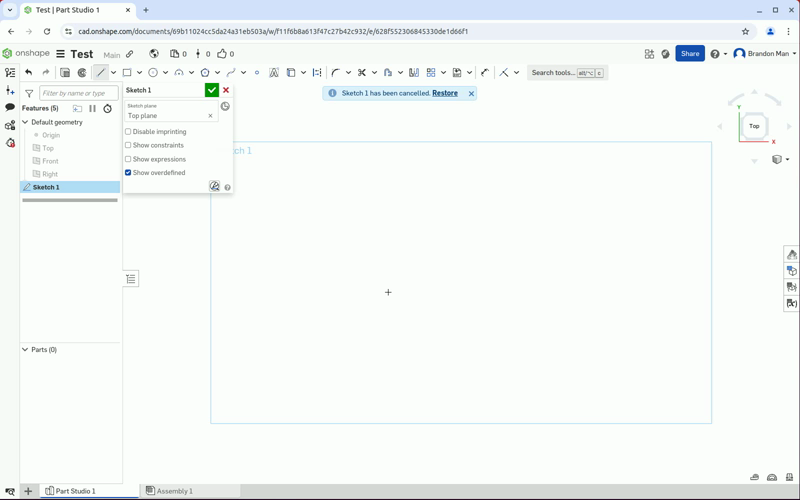
click(388, 291)
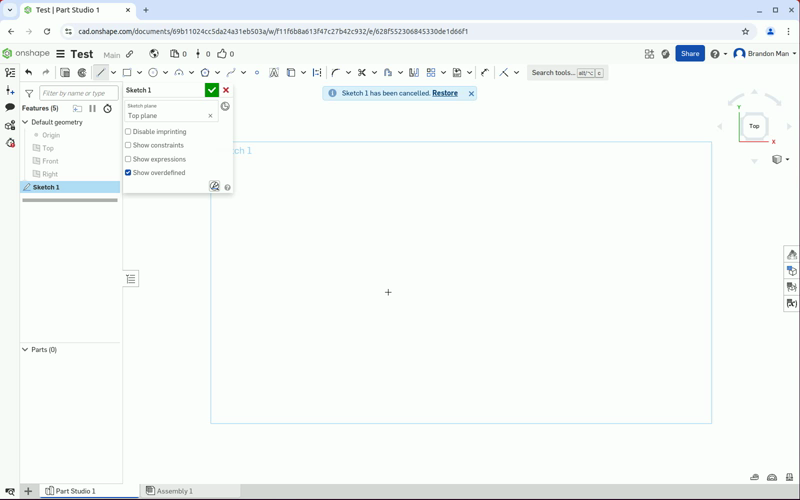
key_up(shift)
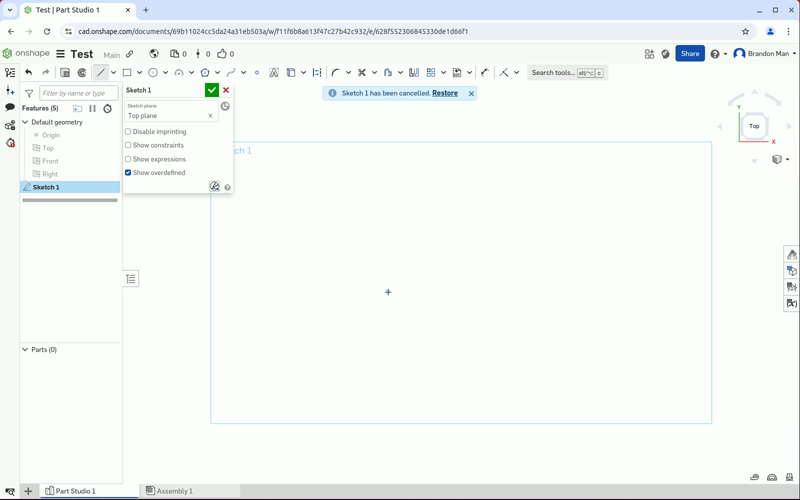
key_down(shift)
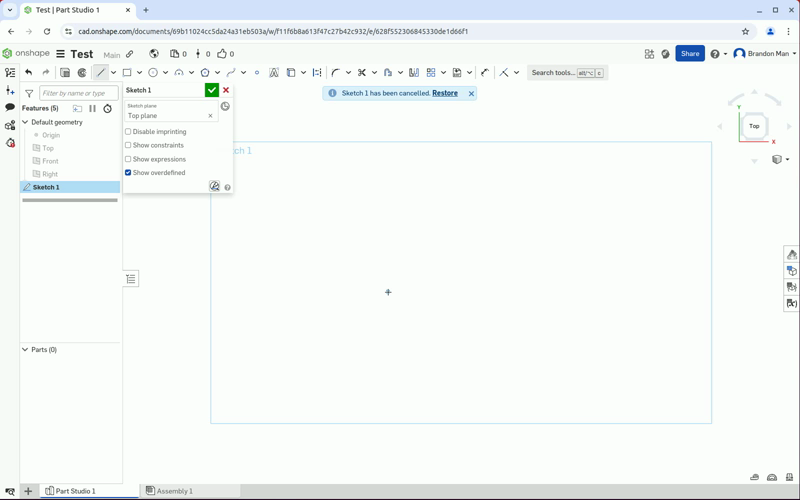
mouse_move(418, 291)
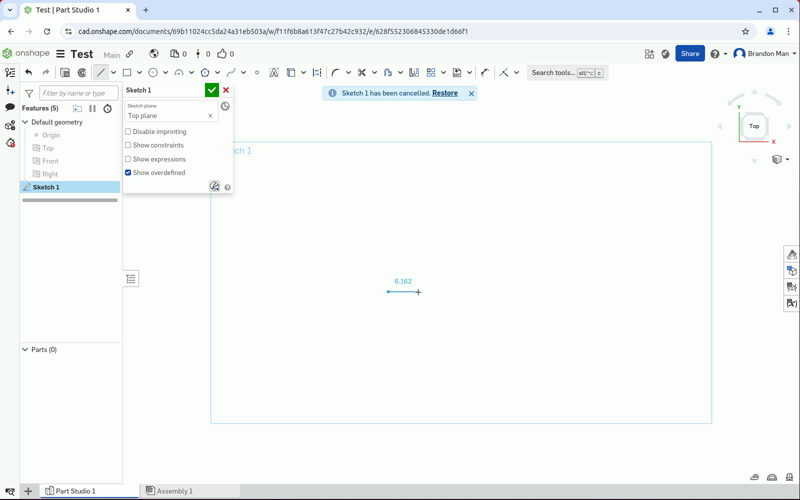
mouse_move(392, 291)
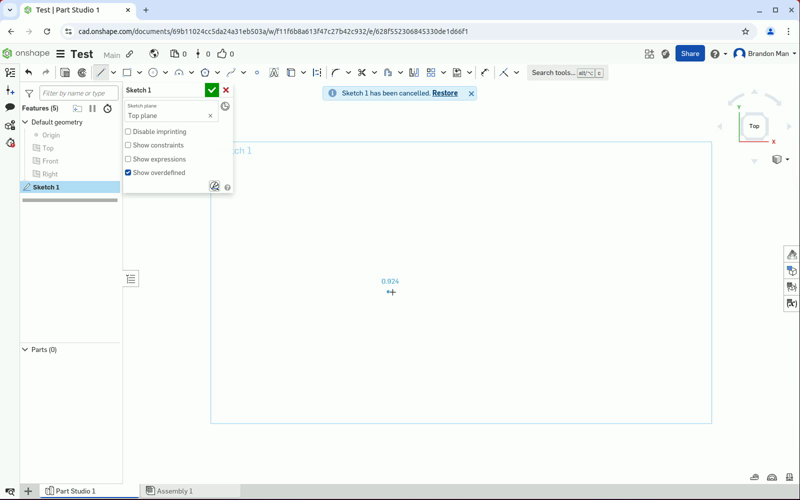
scroll(6)
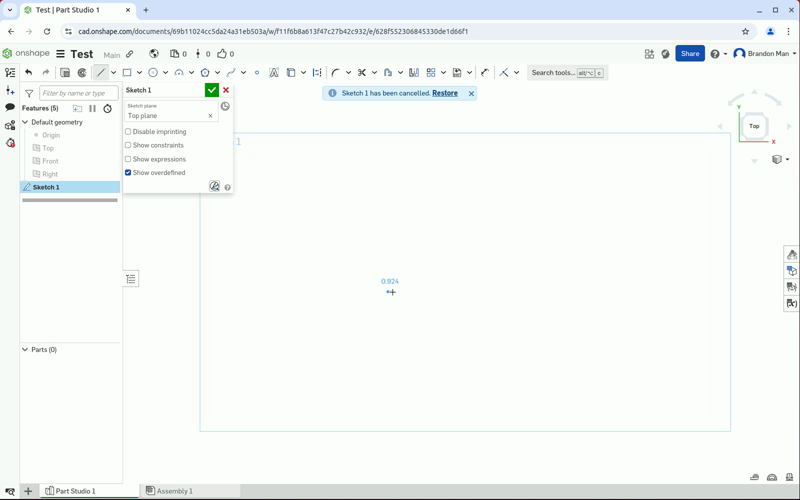
scroll(6)
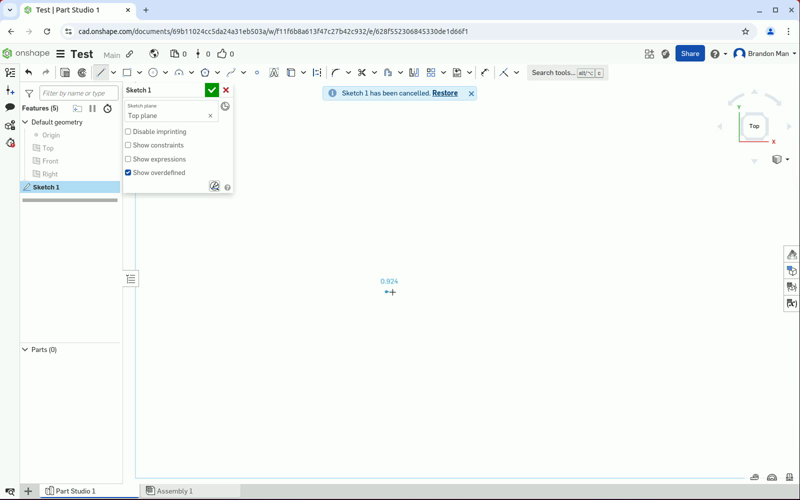
scroll(6)
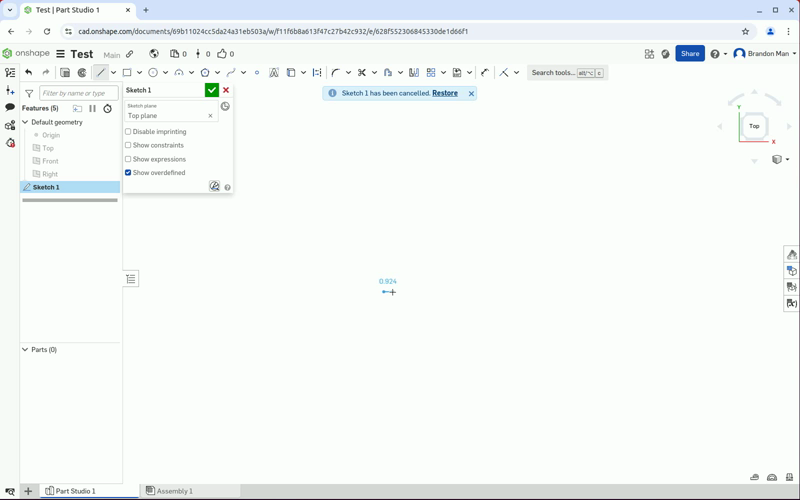
scroll(6)
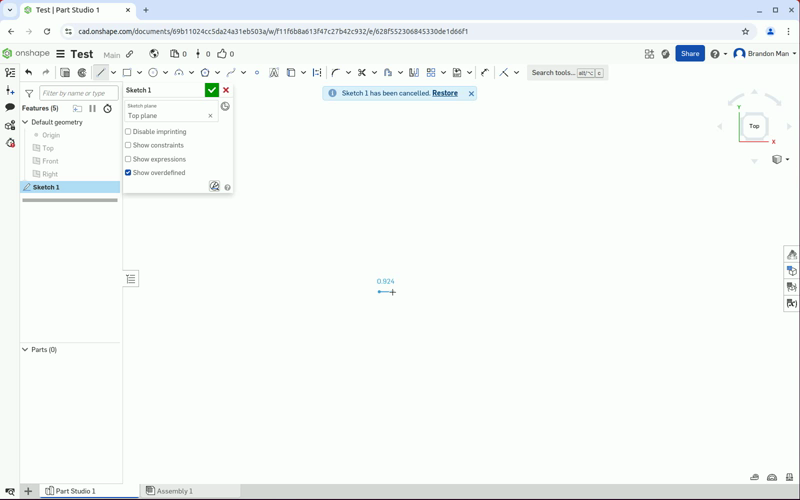
scroll(6)
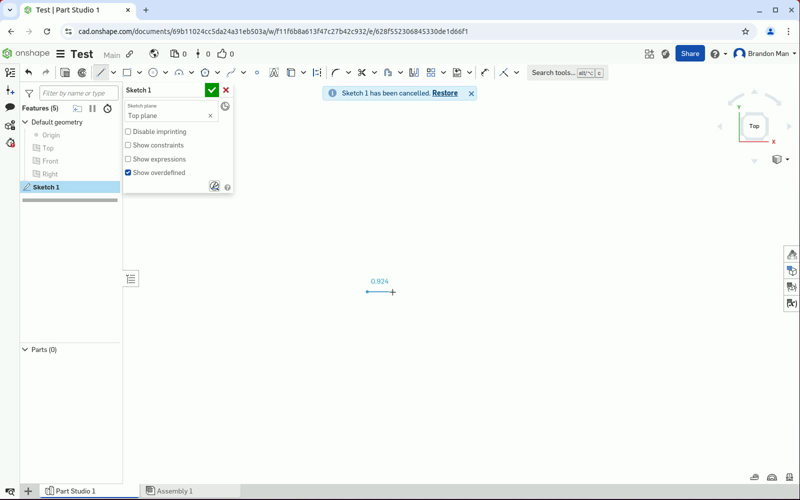
scroll(6)
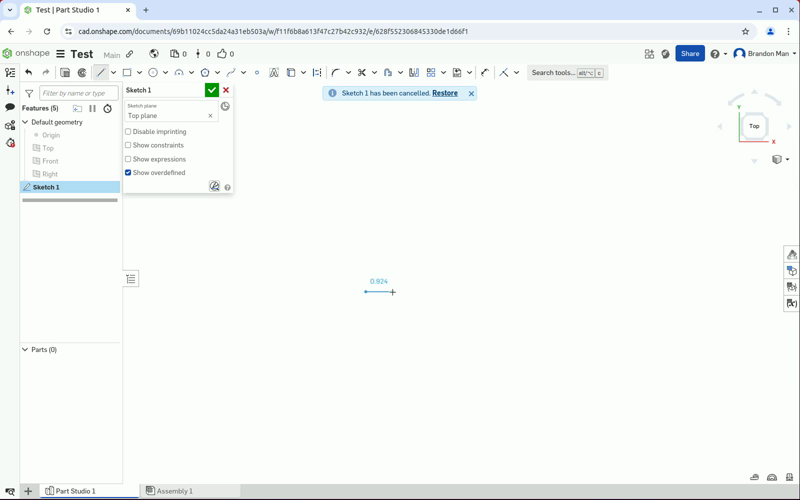
scroll(6)
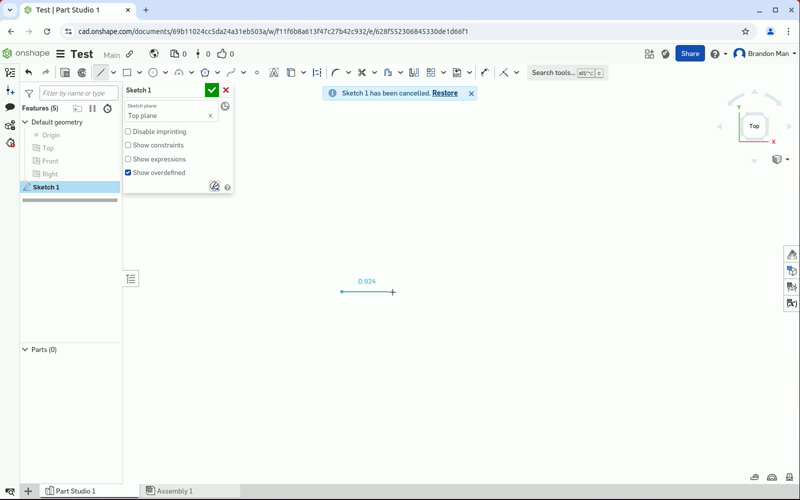
click(392, 291)
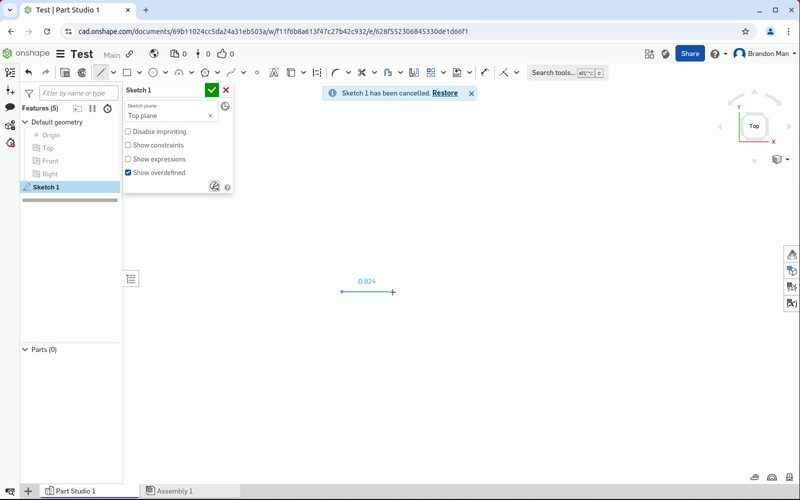
scroll(-6)
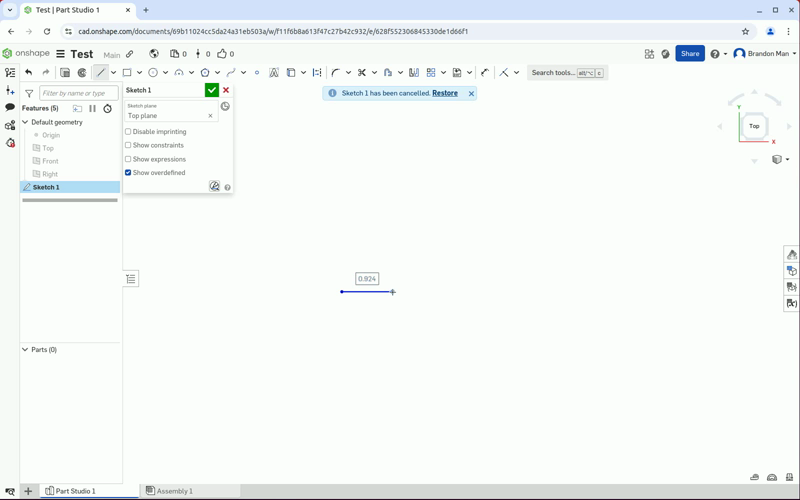
scroll(-6)
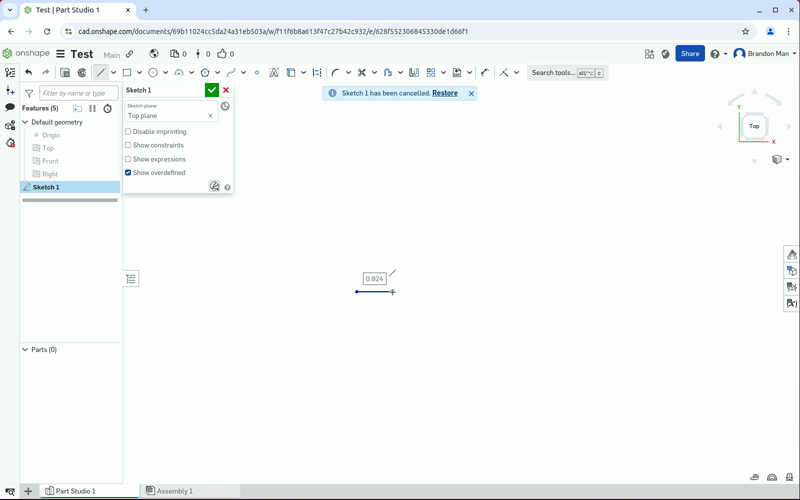
scroll(-6)
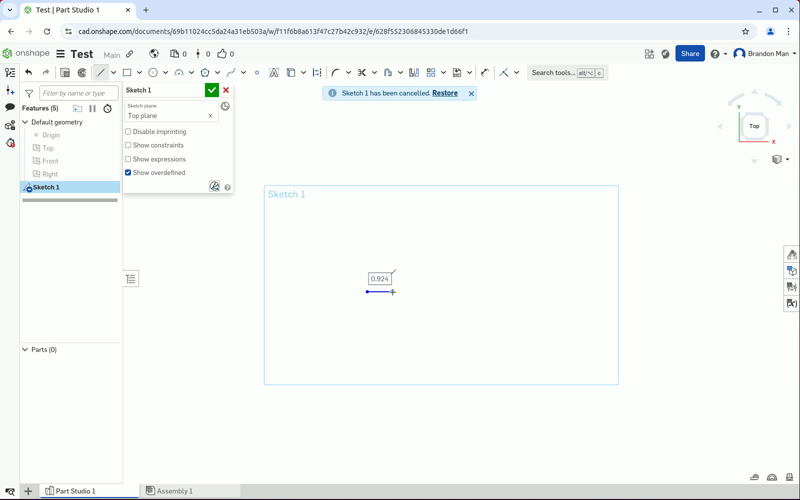
scroll(-6)
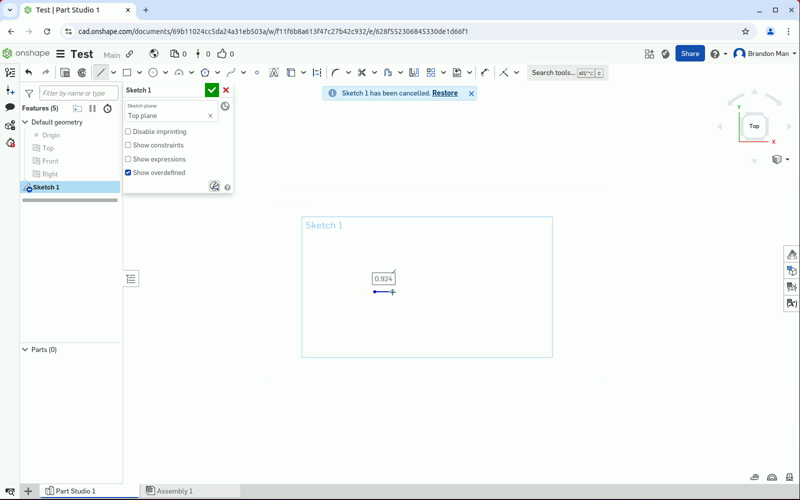
scroll(-6)
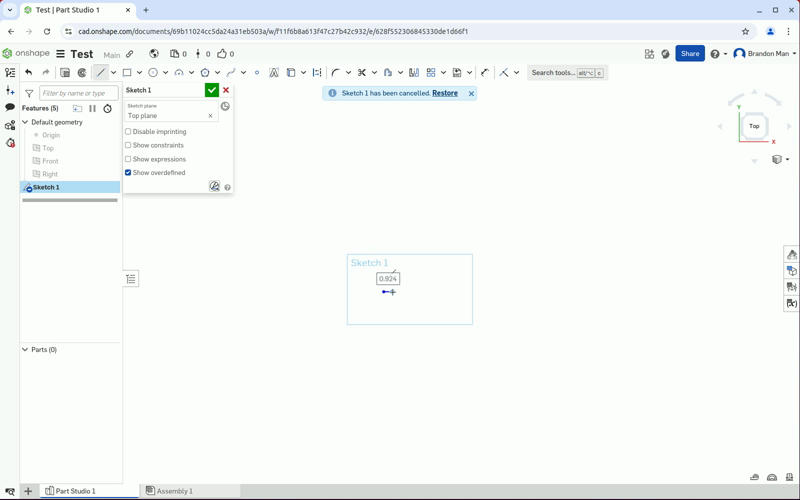
scroll(-6)
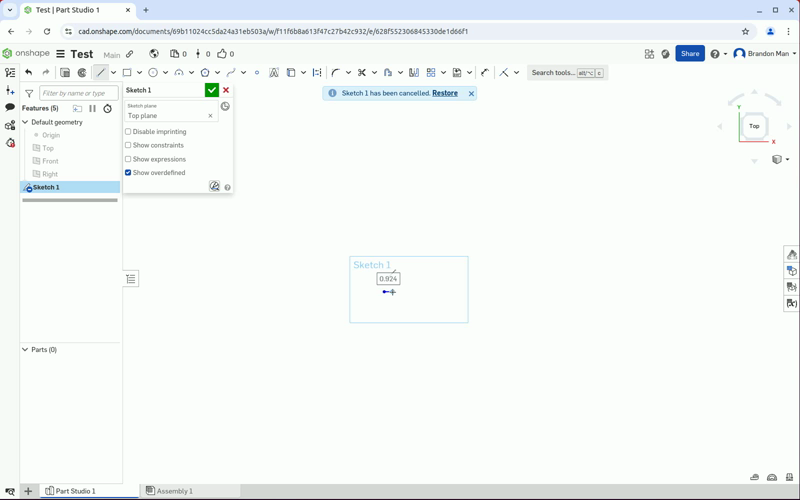
scroll(-6)
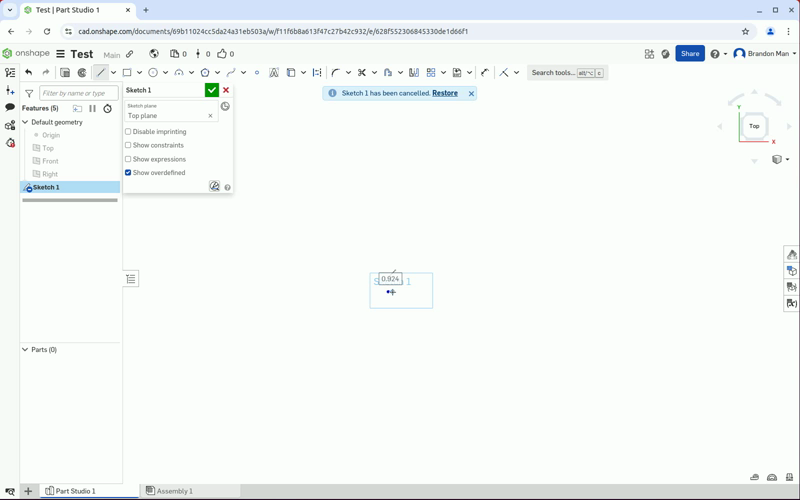
key_up(shift)
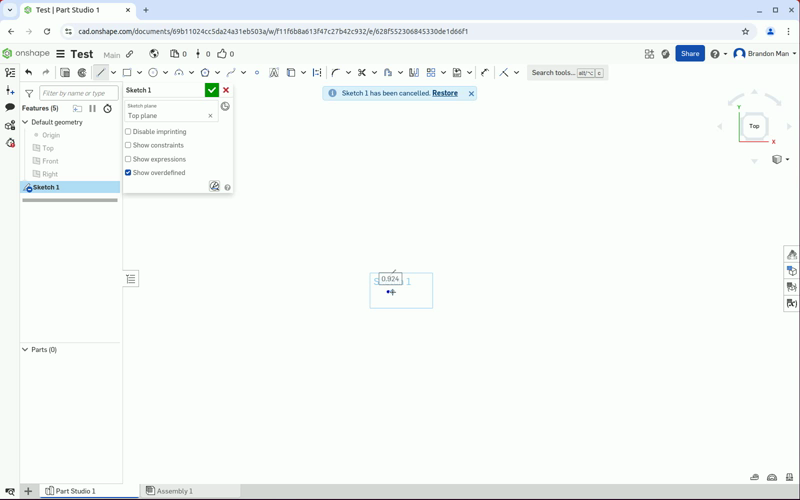
key(esc)
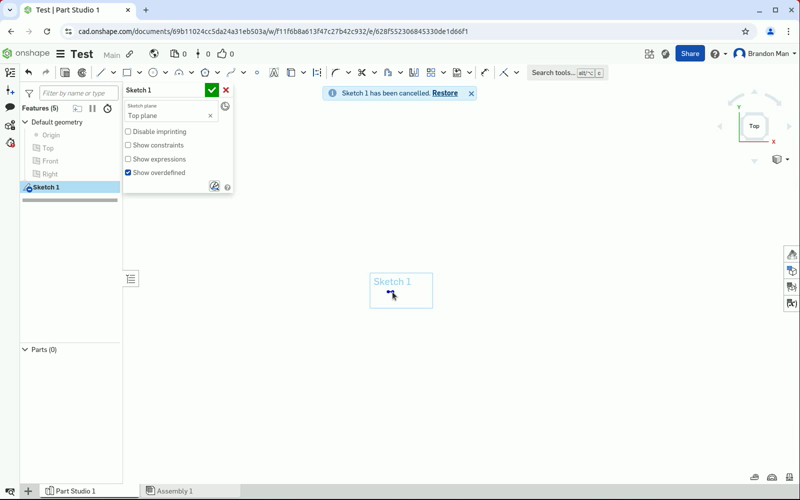
key(a)
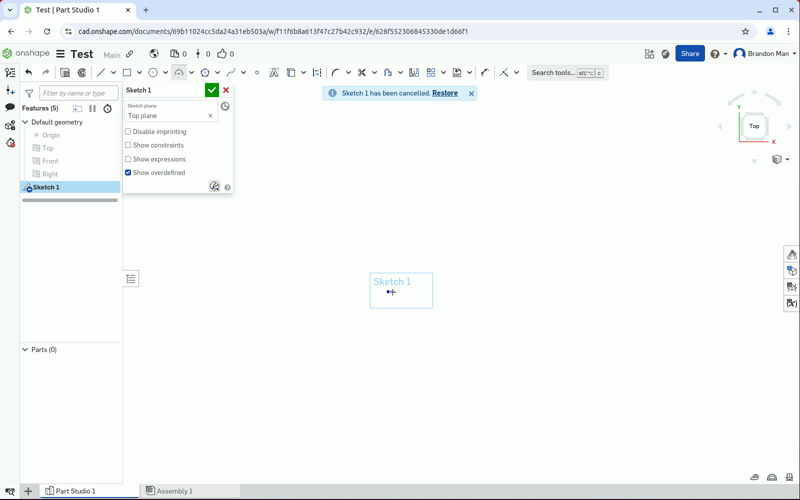
mouse_move(392, 291)
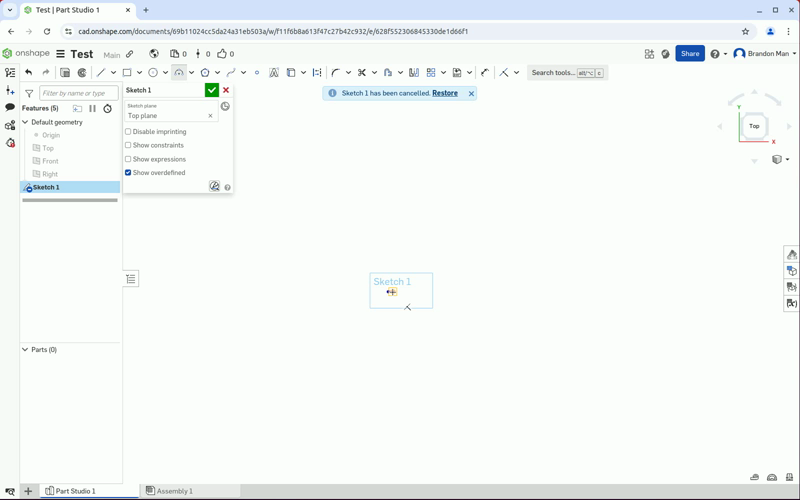
click(392, 291)
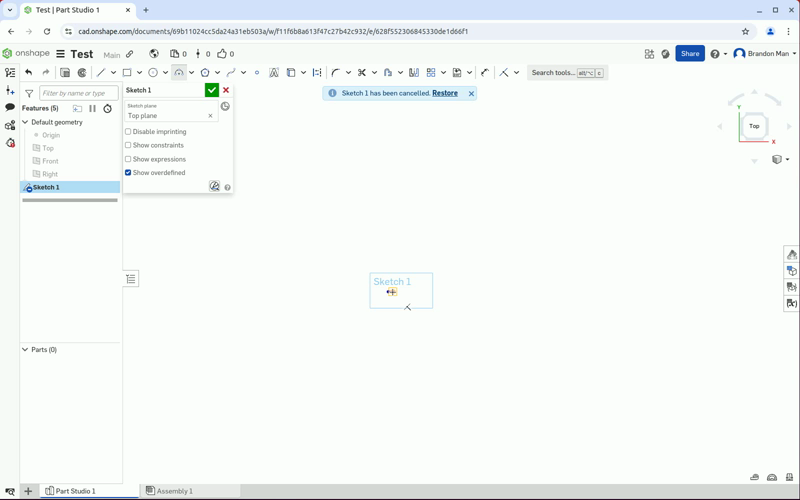
key_down(shift)
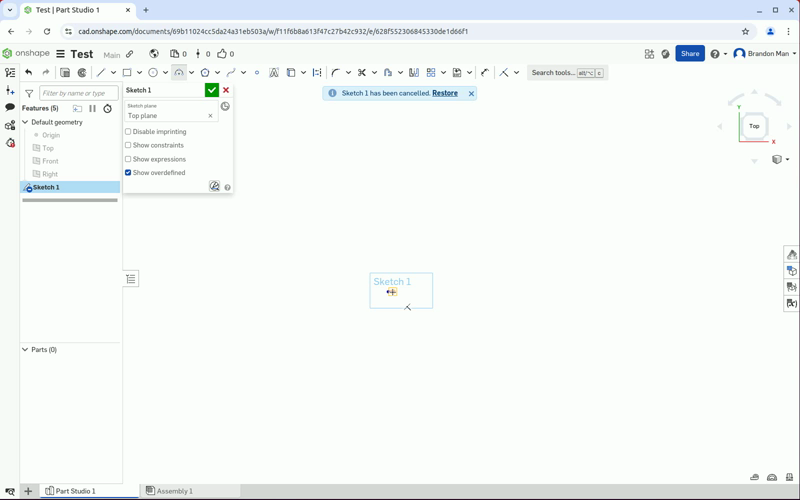
mouse_move(392, 279)
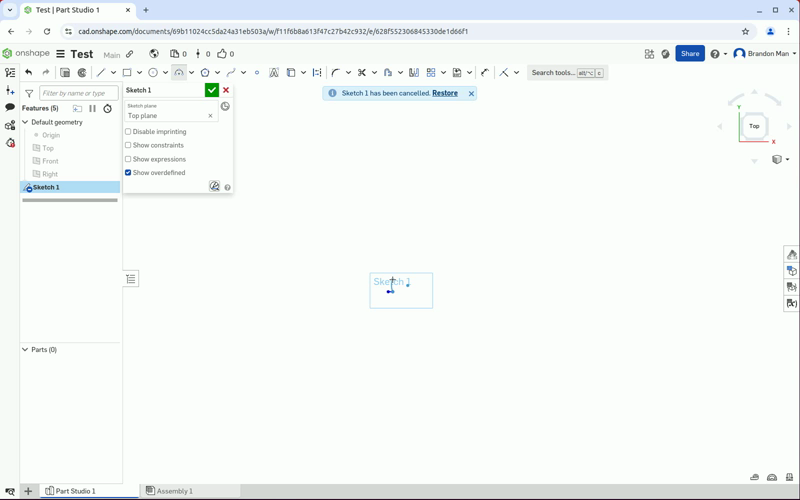
click(392, 279)
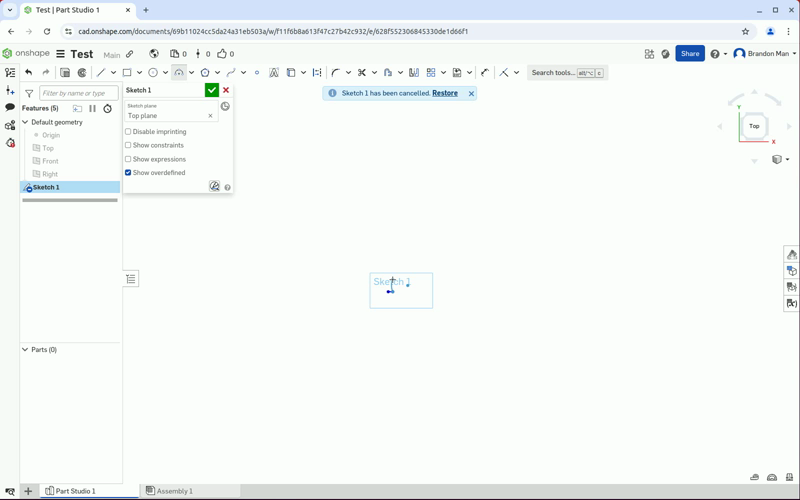
mouse_move(534, 285)
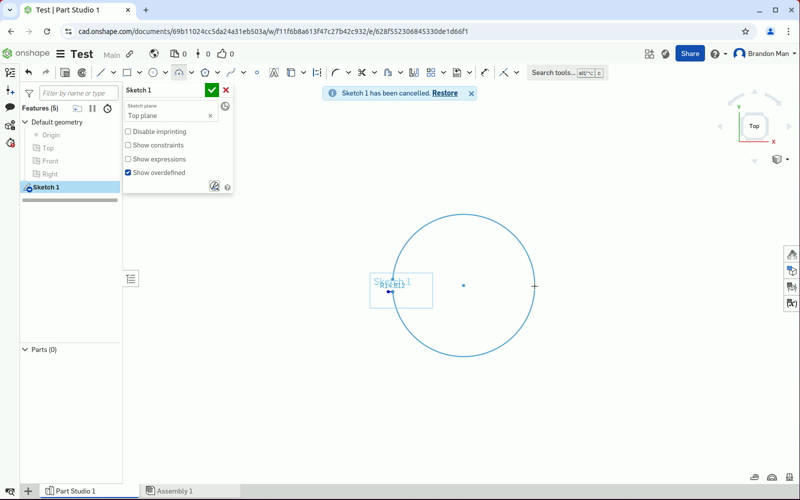
click(534, 285)
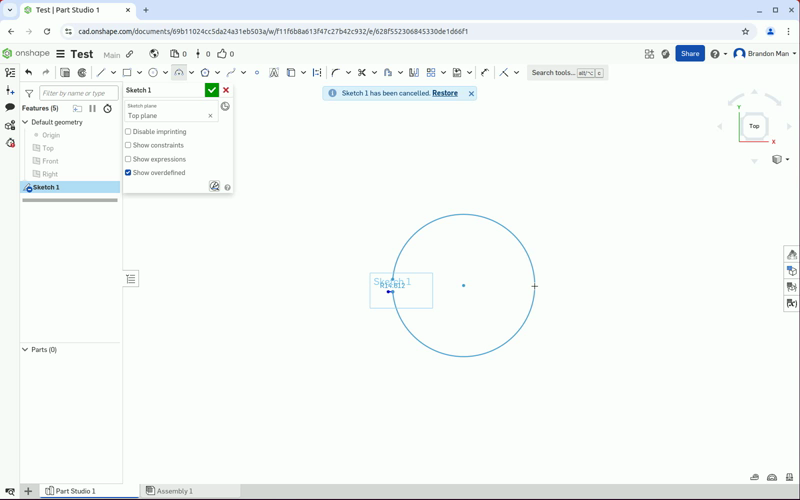
key_up(shift)
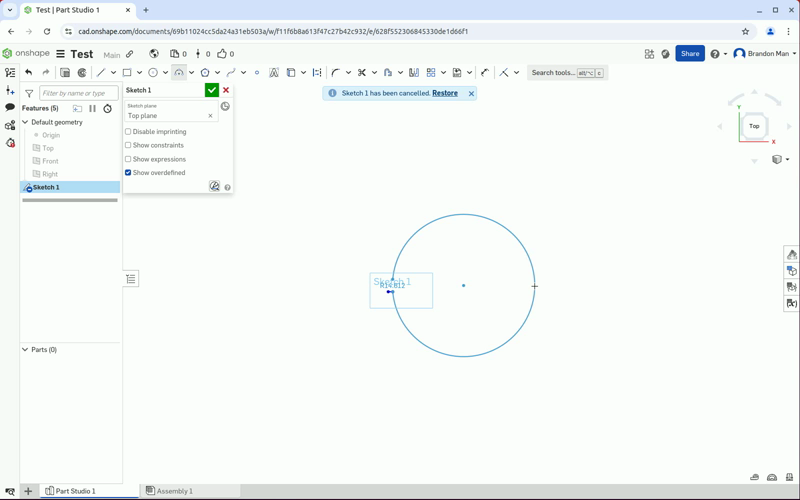
key(esc)
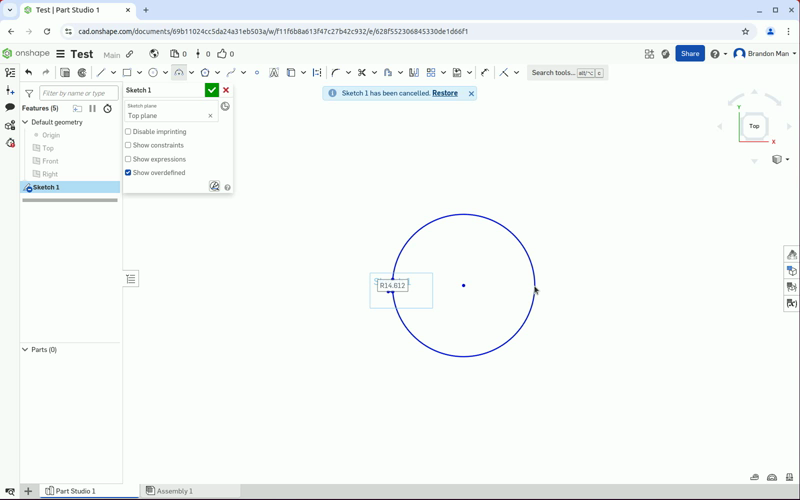
key(l)
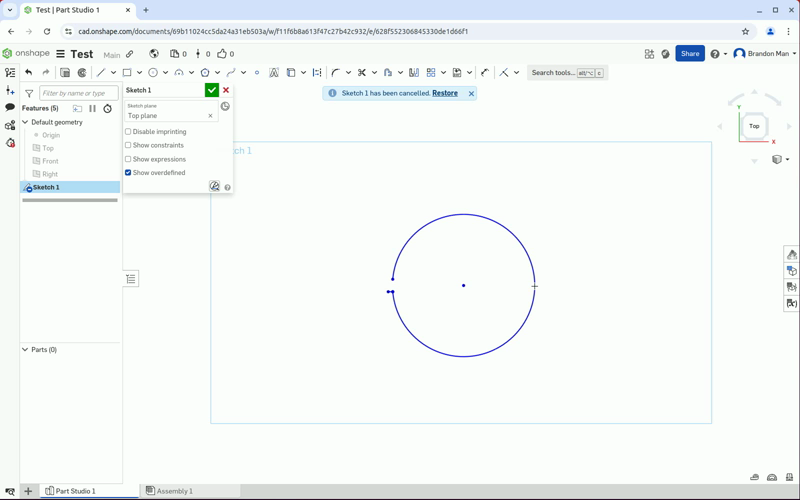
mouse_move(392, 279)
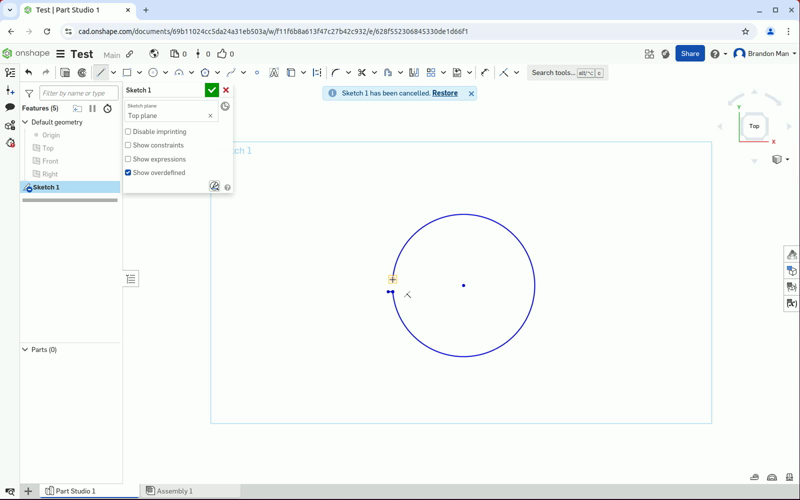
click(392, 279)
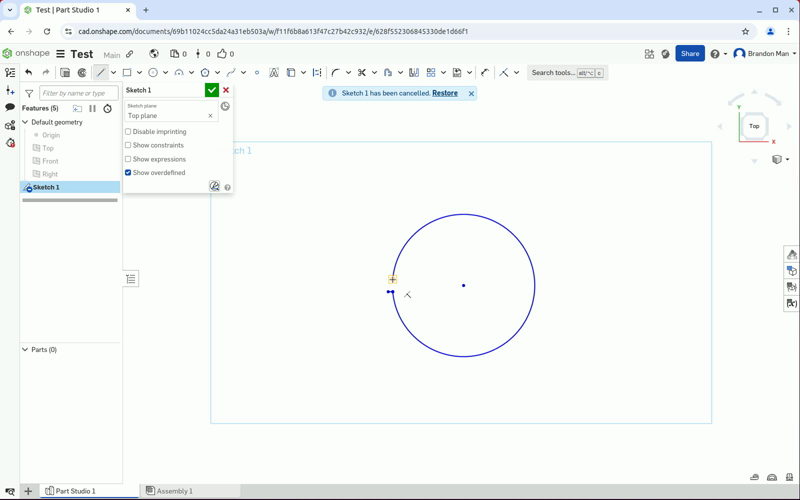
key_down(shift)
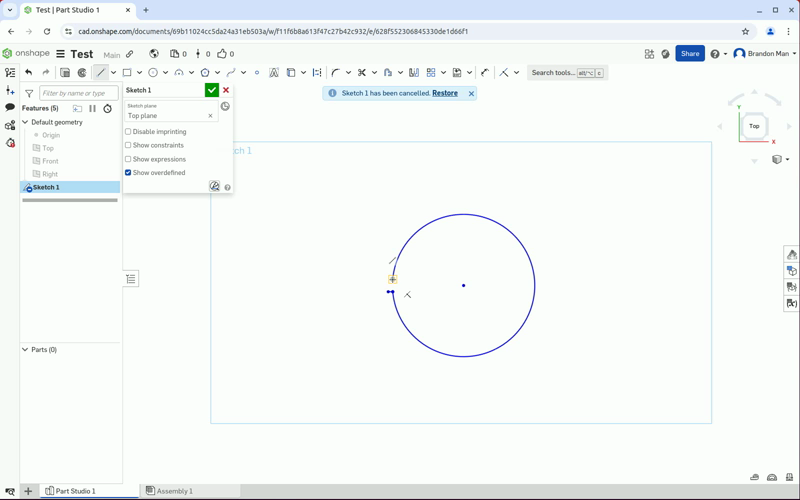
mouse_move(422, 279)
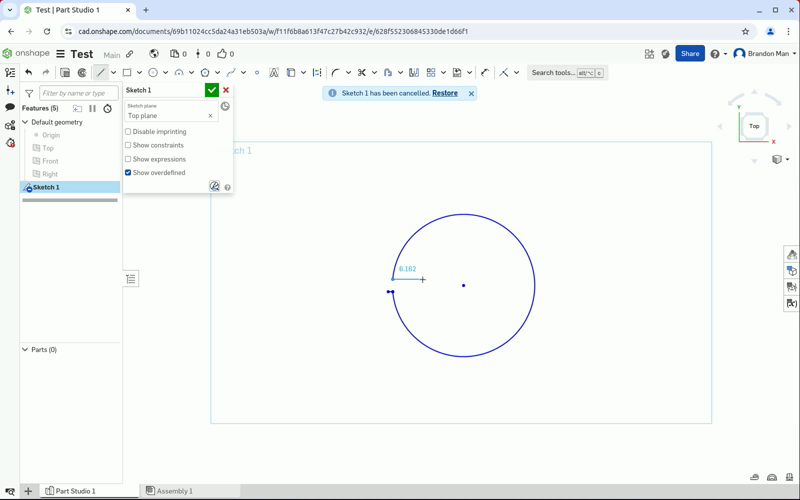
mouse_move(388, 279)
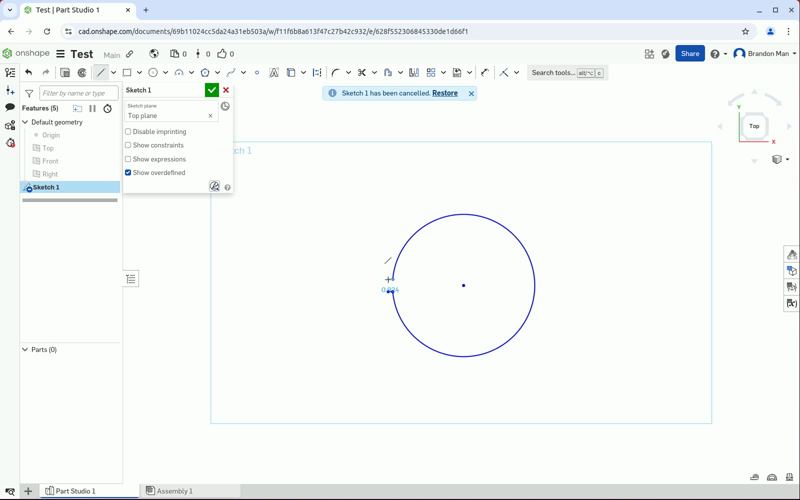
scroll(6)
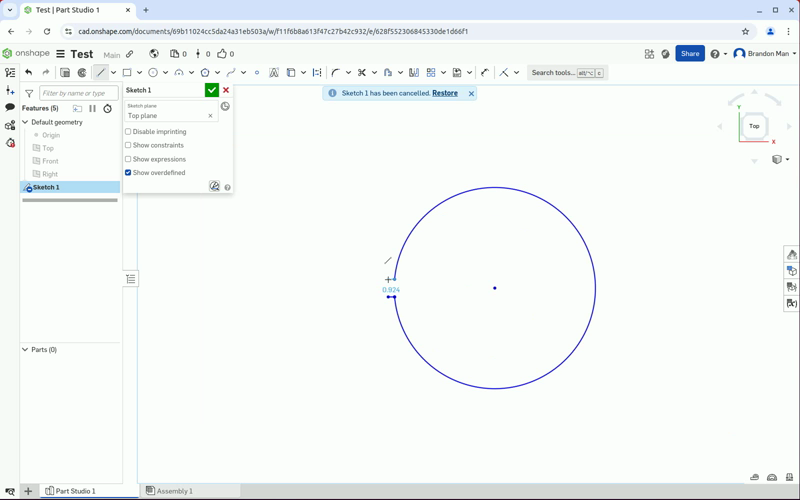
scroll(6)
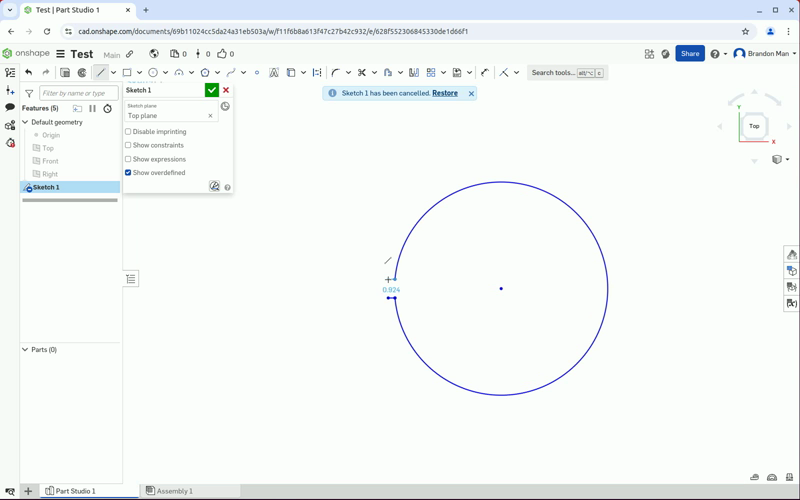
scroll(6)
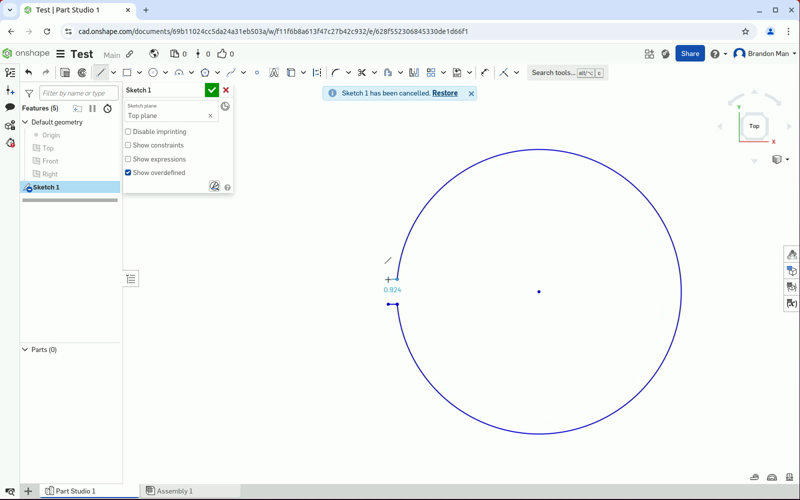
scroll(6)
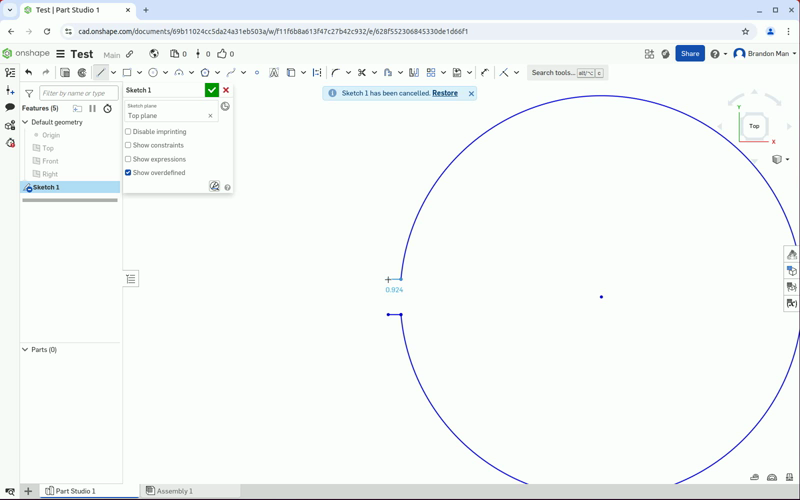
scroll(6)
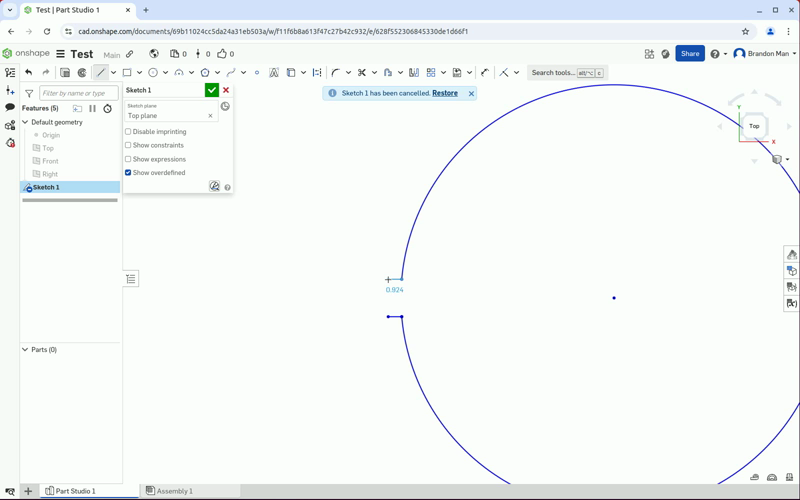
scroll(6)
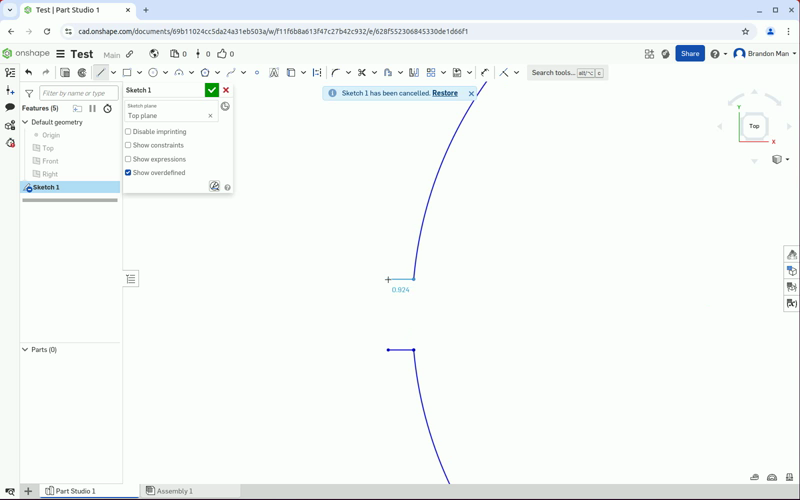
scroll(6)
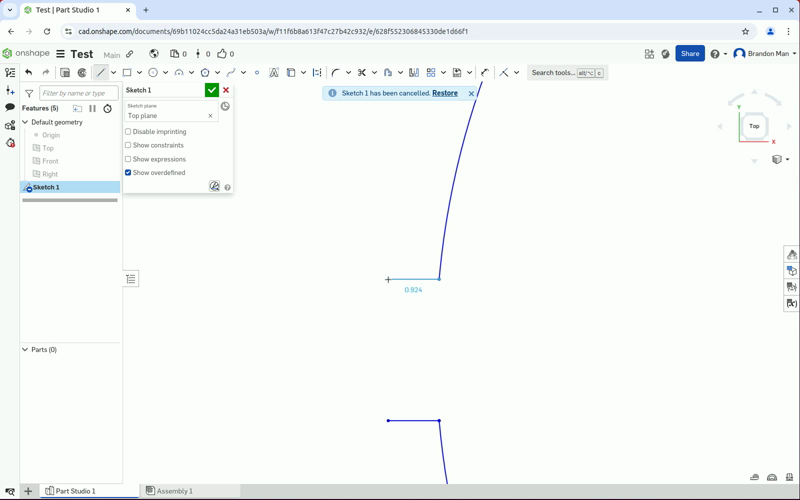
click(388, 279)
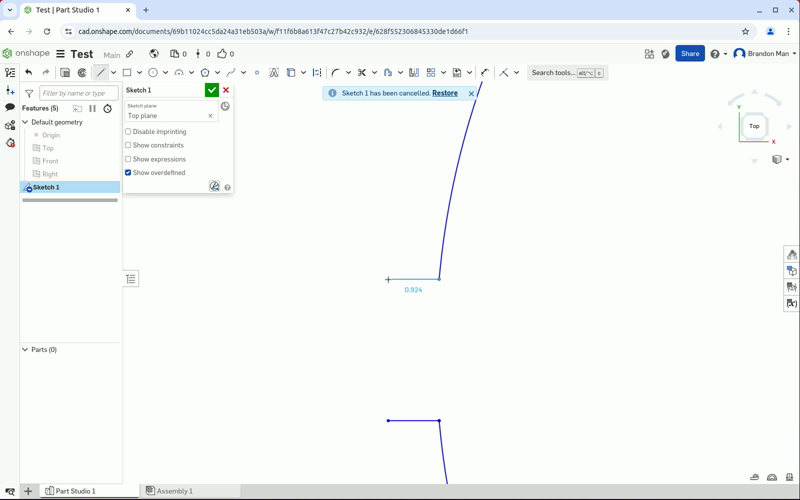
scroll(-6)
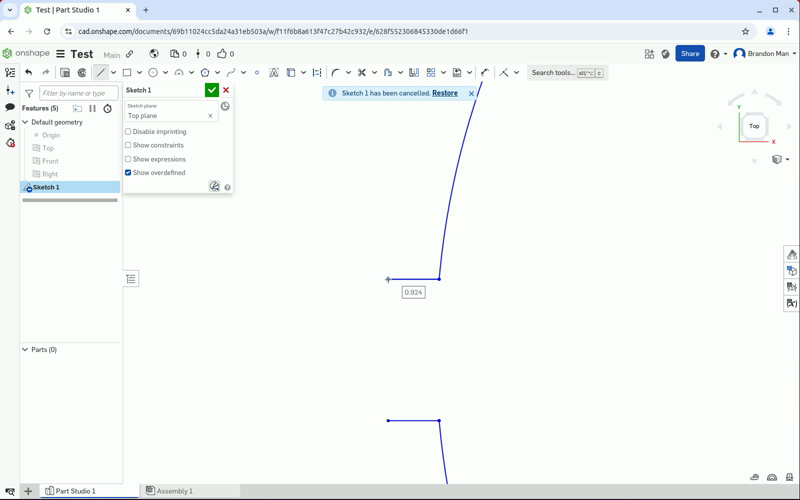
scroll(-6)
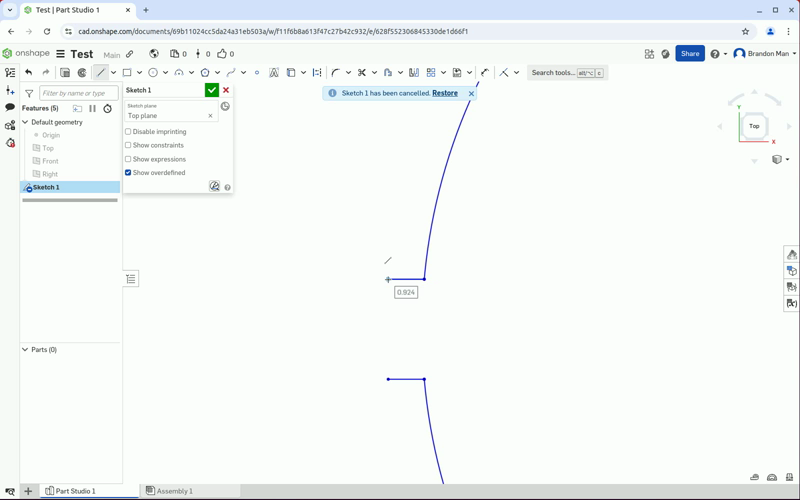
scroll(-6)
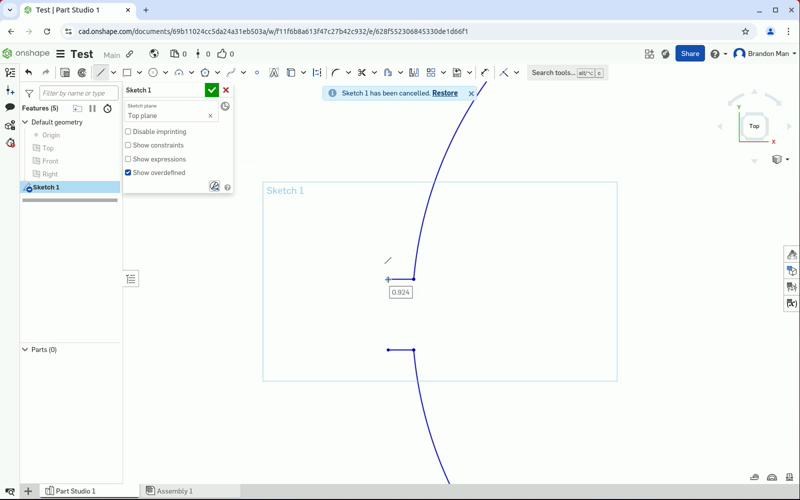
scroll(-6)
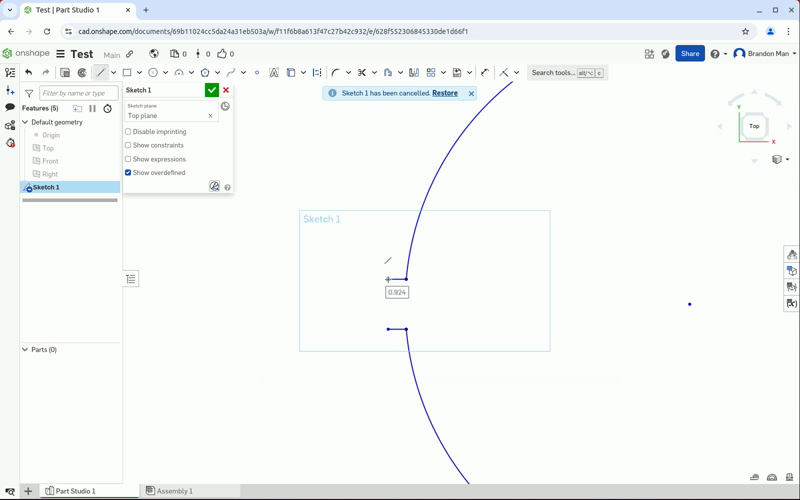
scroll(-6)
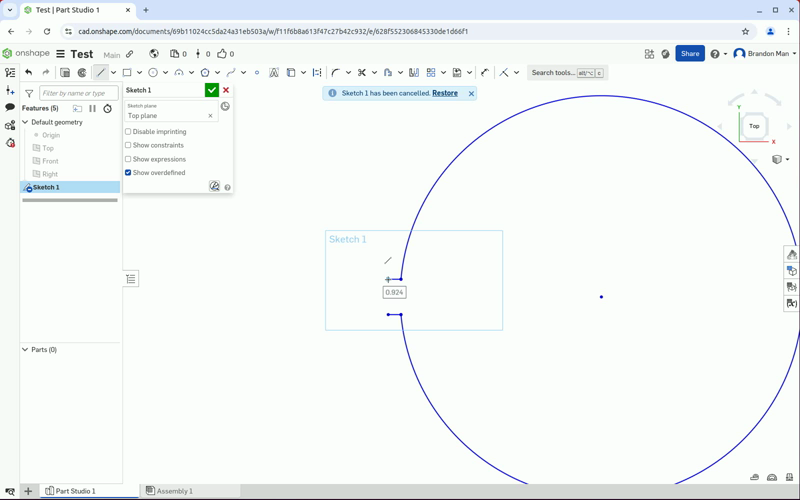
scroll(-6)
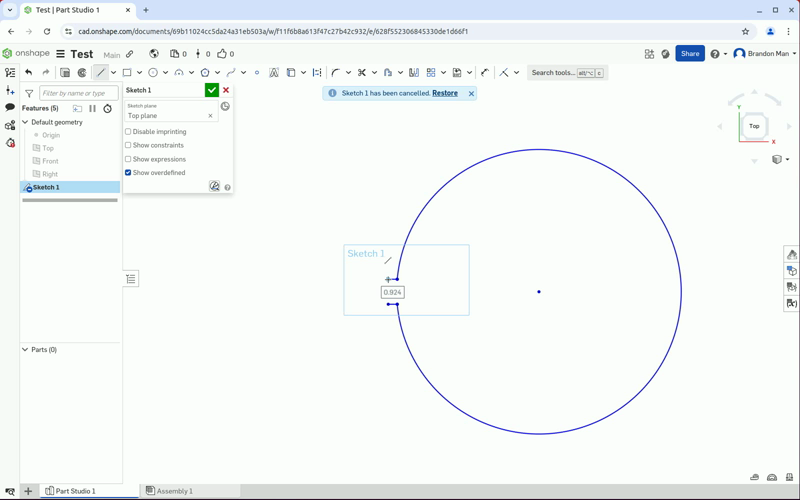
scroll(-6)
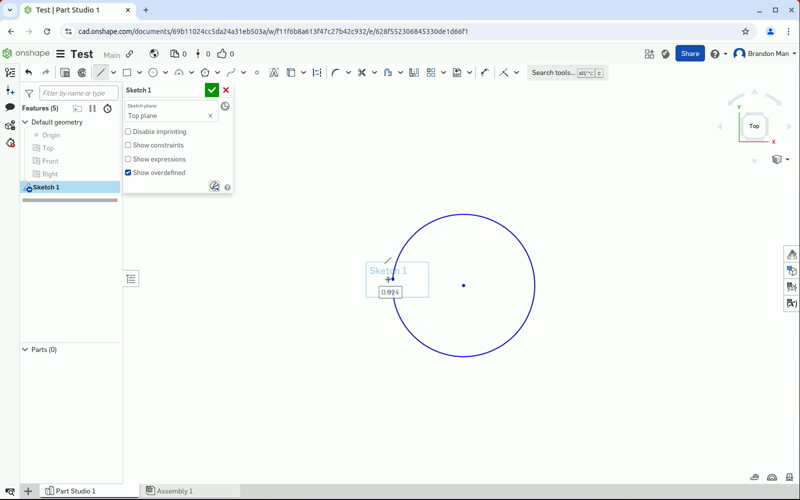
key_up(shift)
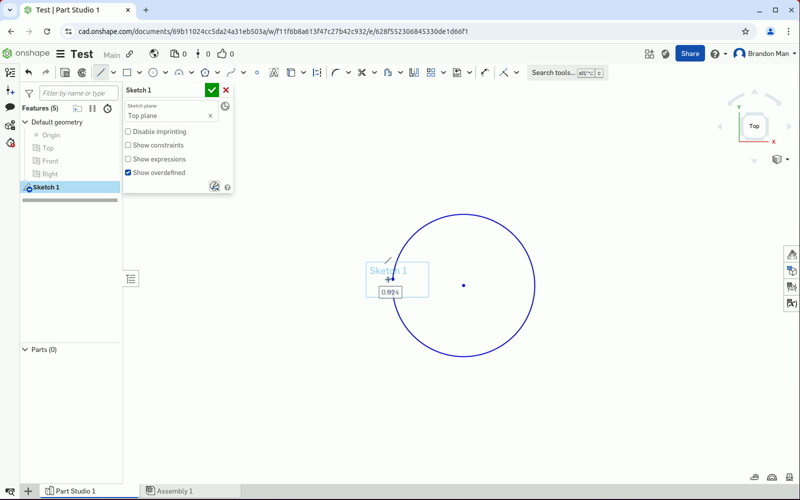
key(esc)
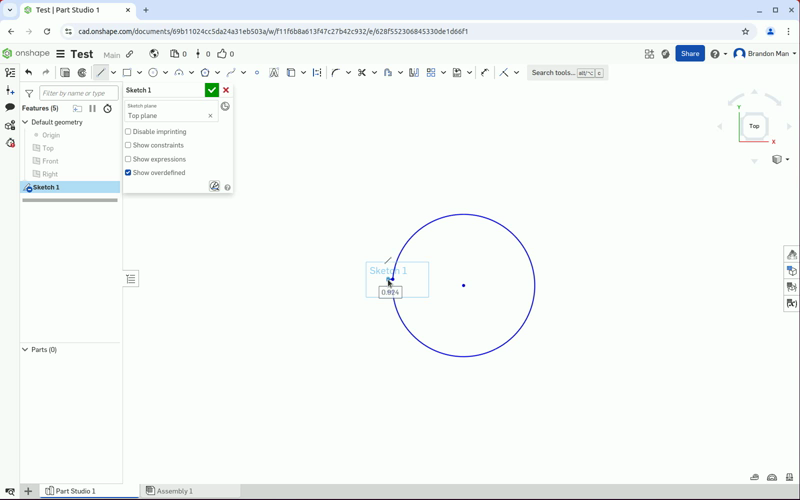
key(a)
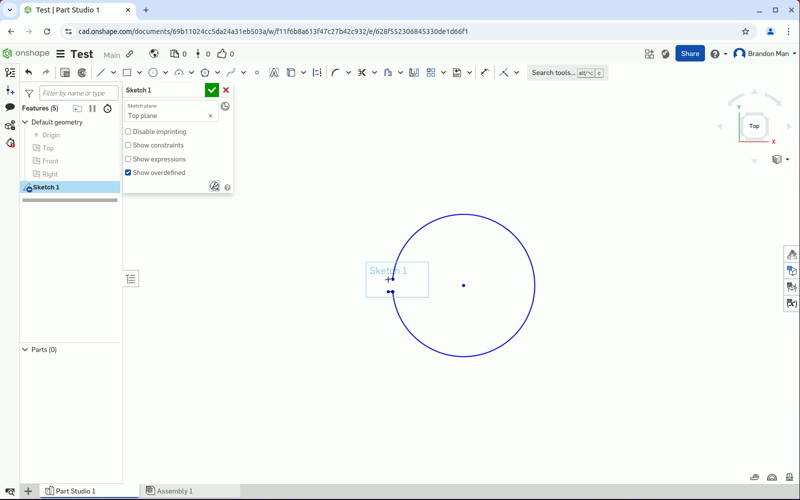
mouse_move(388, 279)
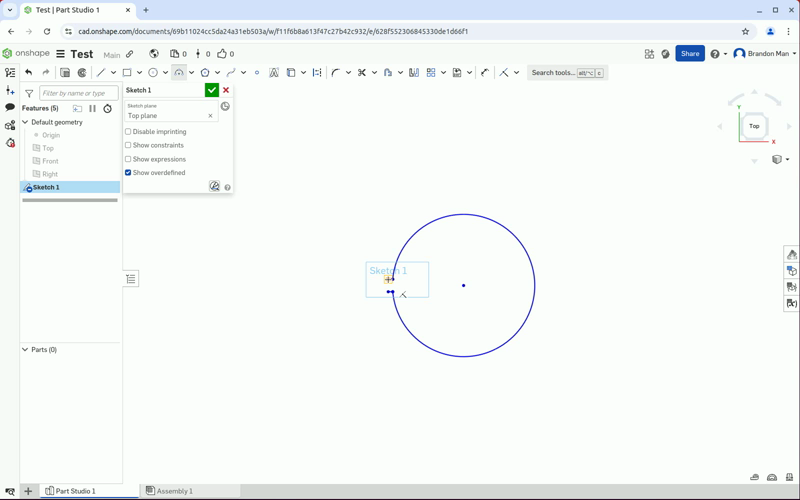
click(388, 279)
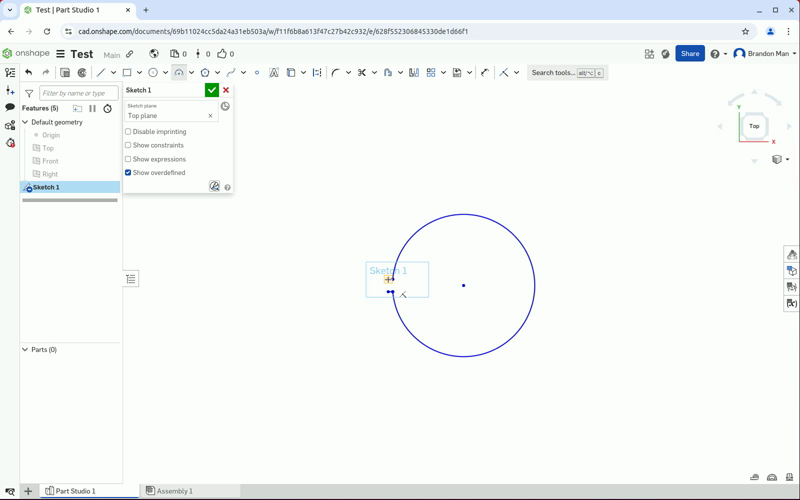
mouse_move(388, 291)
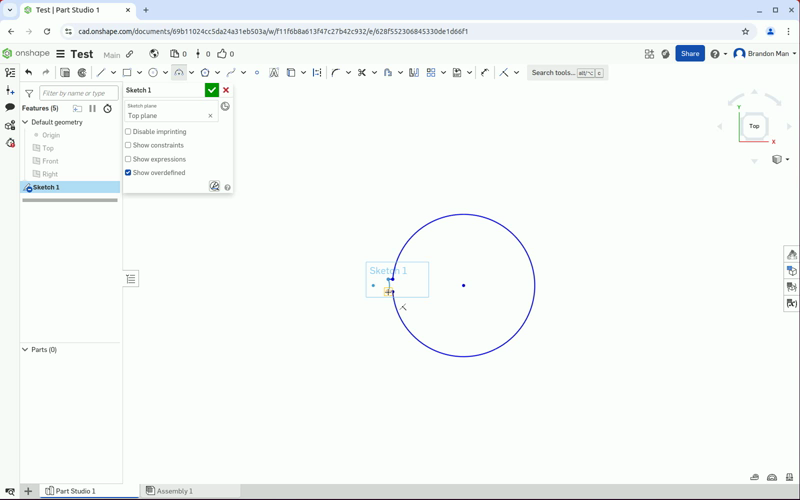
click(388, 291)
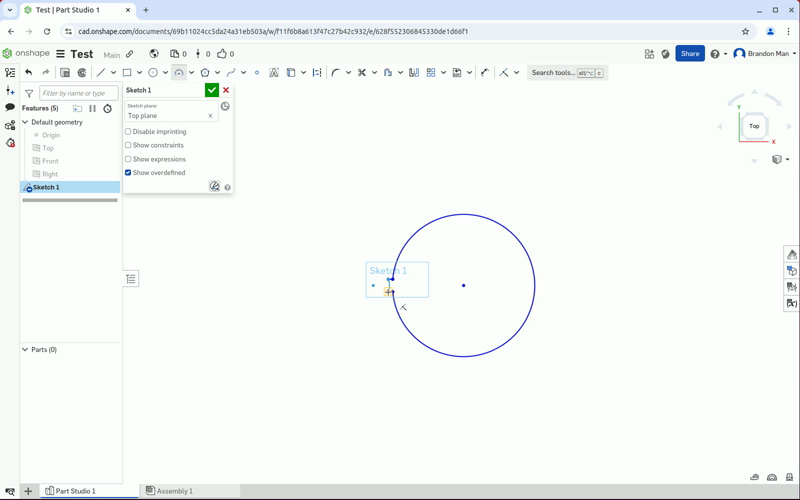
key_down(shift)
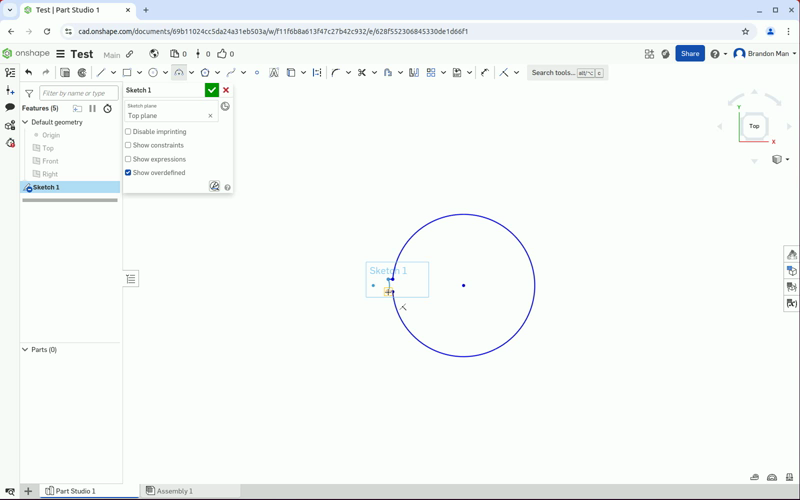
mouse_move(530, 285)
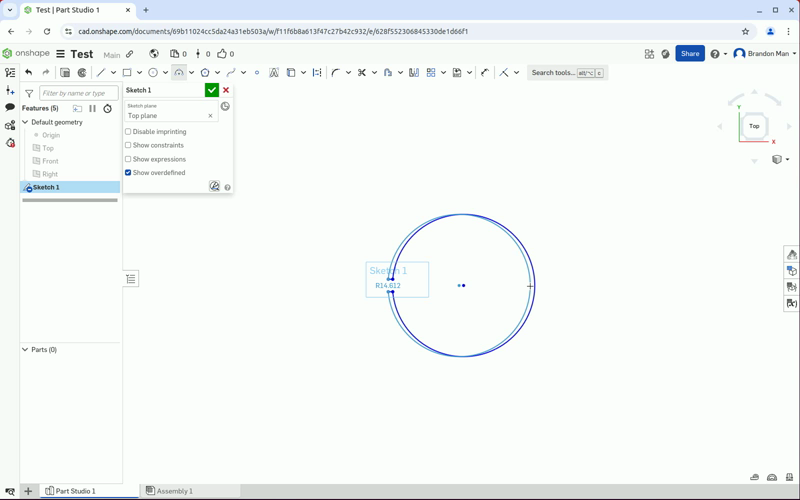
click(530, 285)
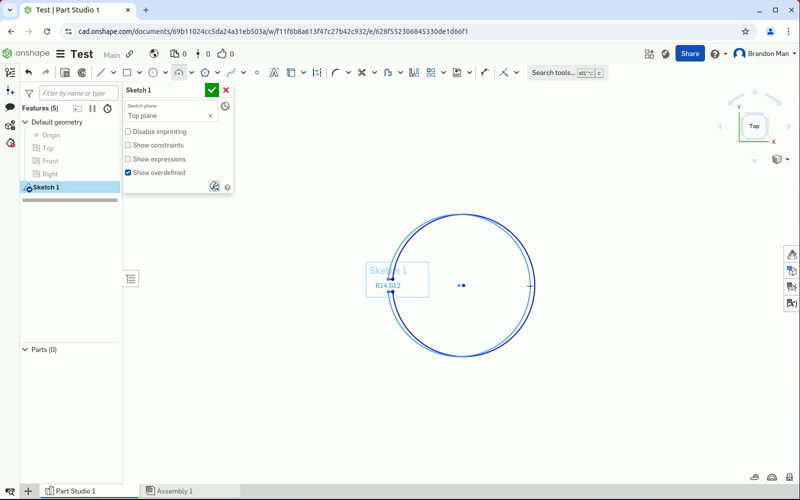
key_up(shift)
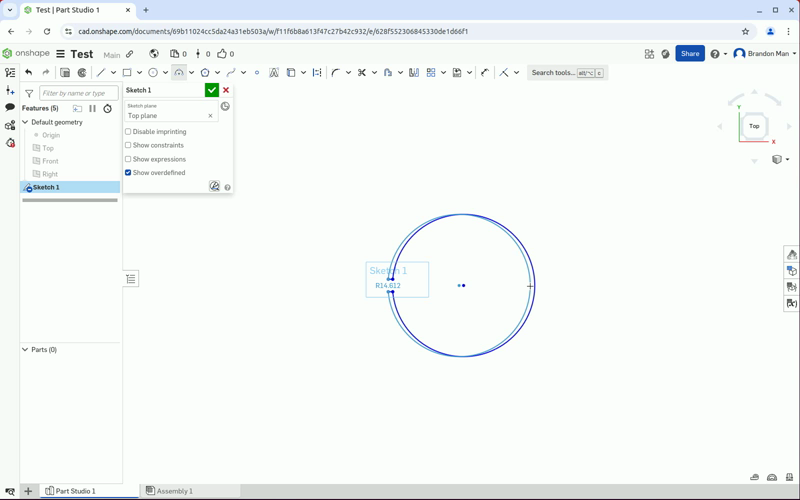
key(esc)
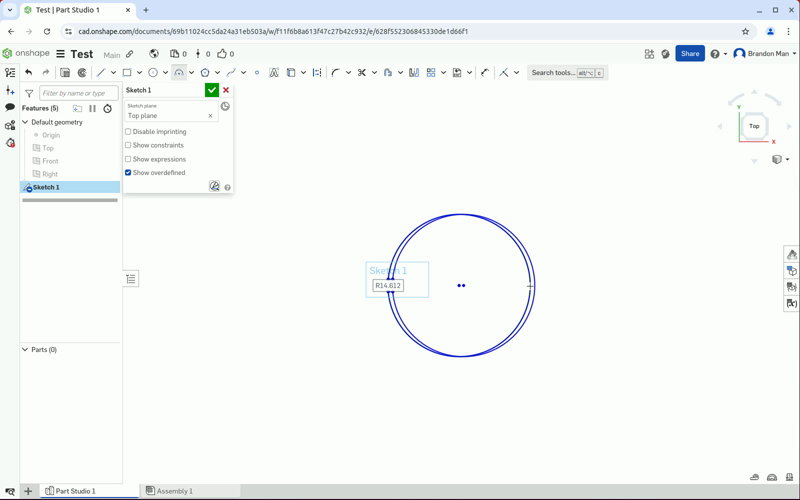
mouse_move(407, 238)
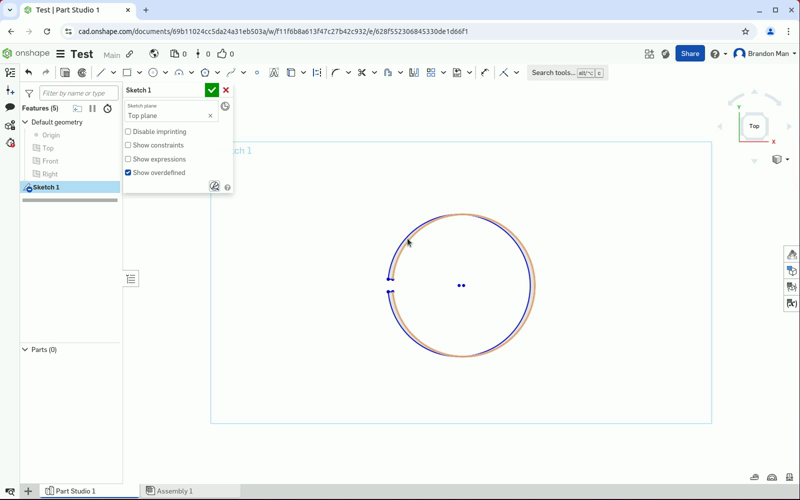
scroll(6)
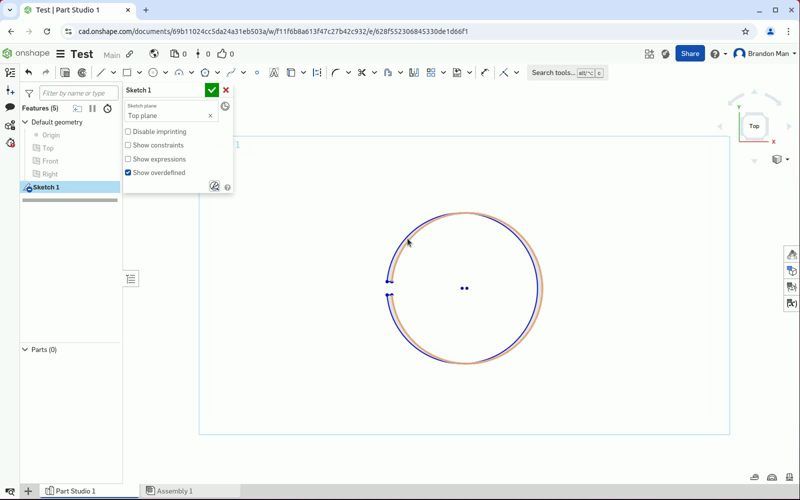
scroll(6)
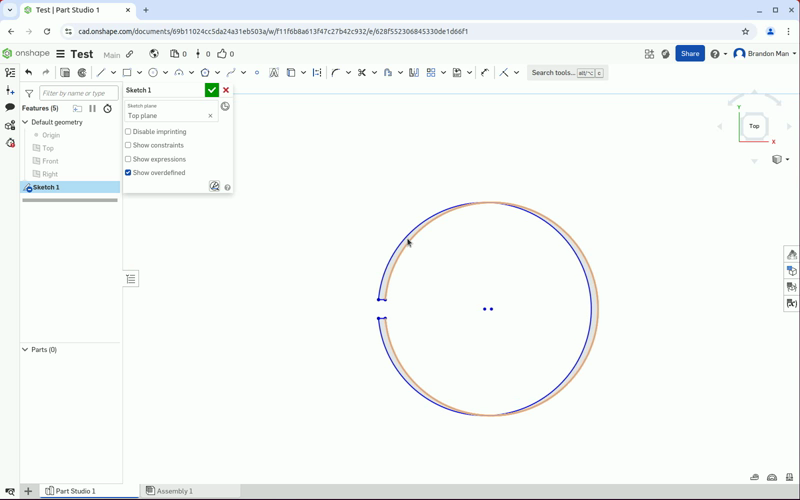
scroll(6)
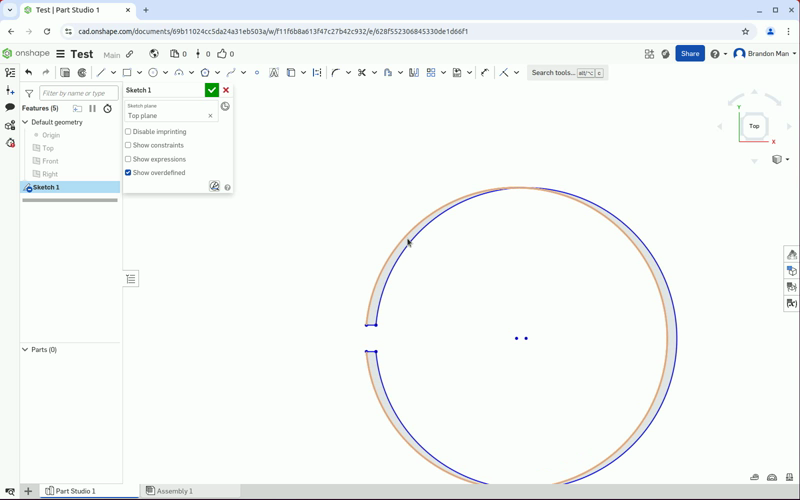
scroll(6)
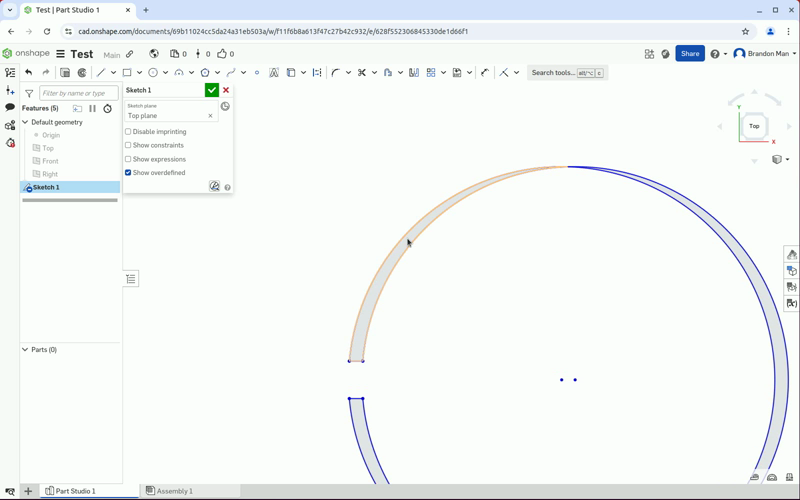
scroll(6)
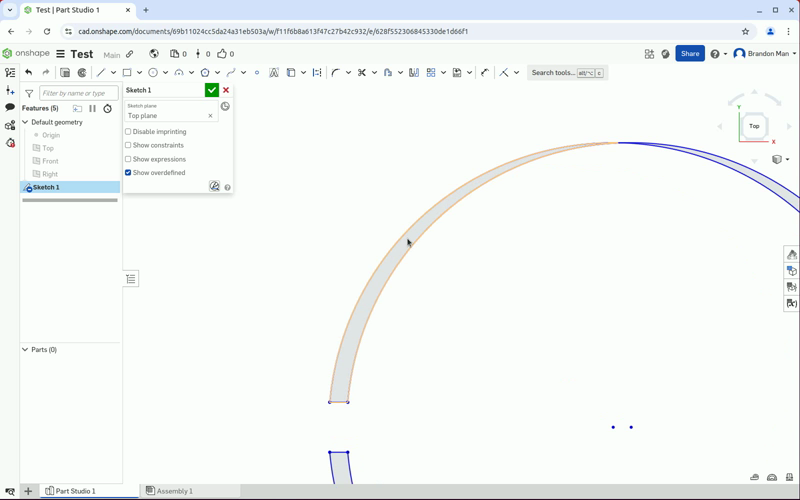
scroll(6)
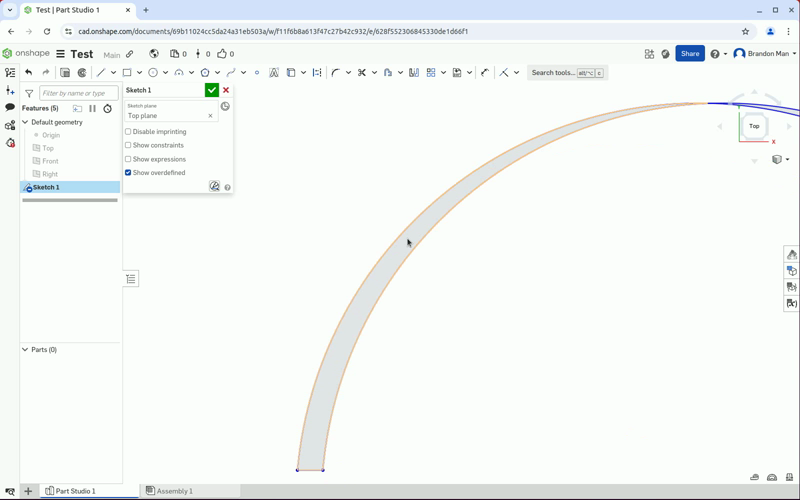
scroll(6)
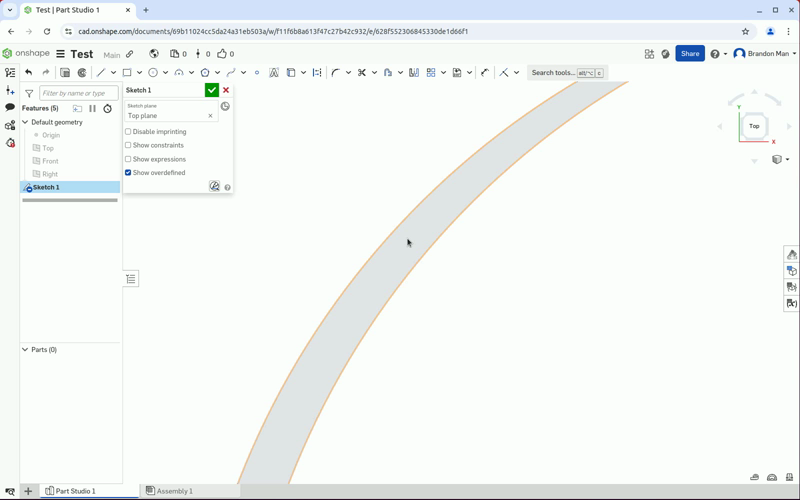
click(407, 238)
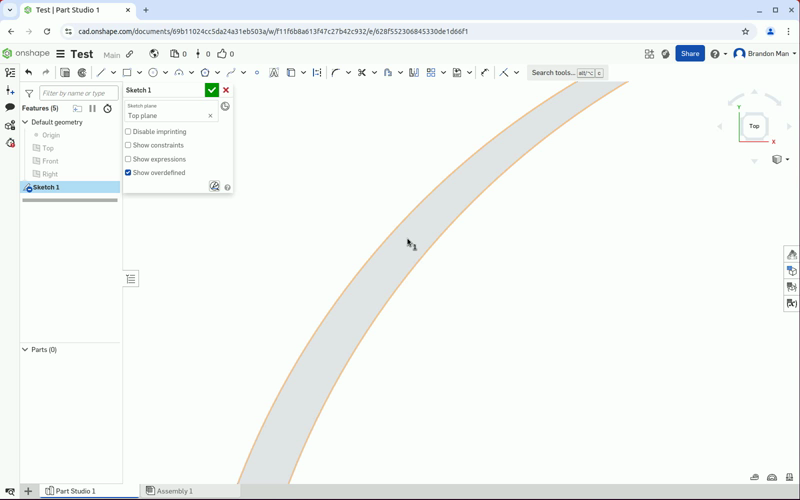
scroll(-6)
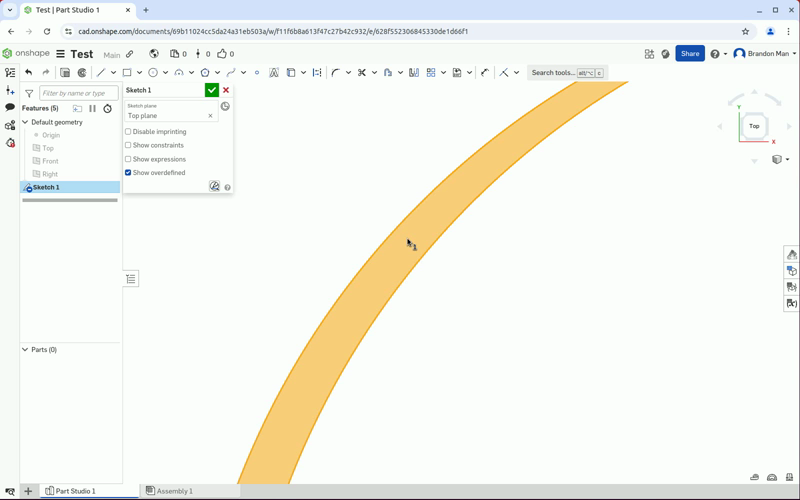
scroll(-6)
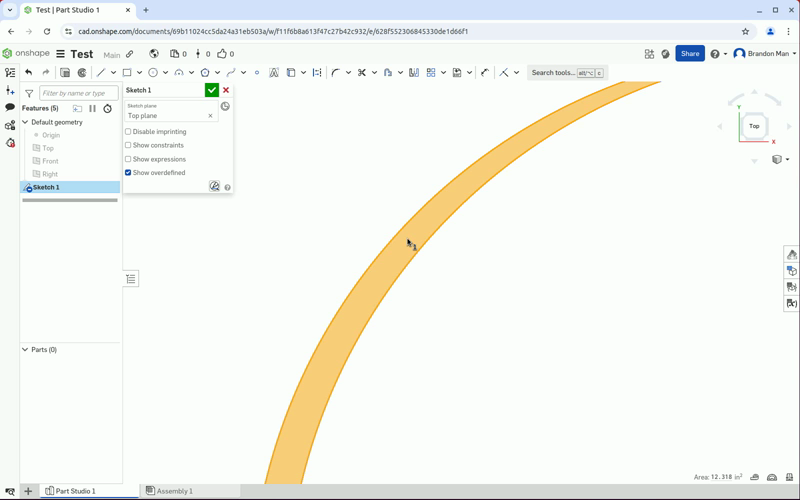
scroll(-6)
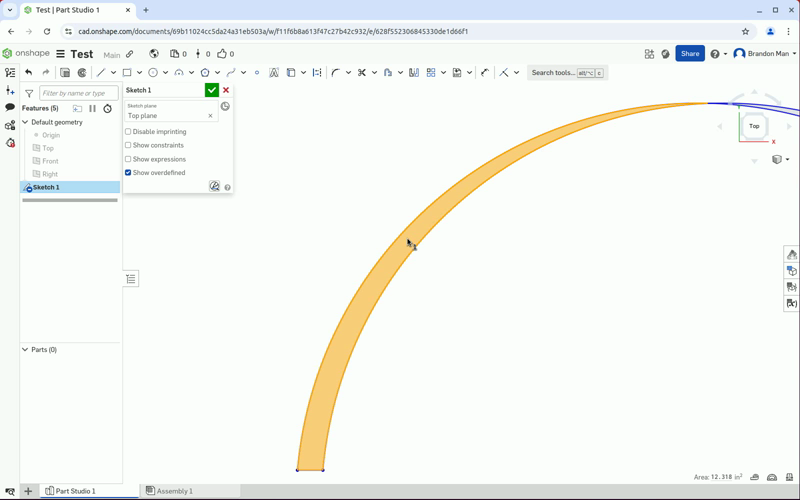
scroll(-6)
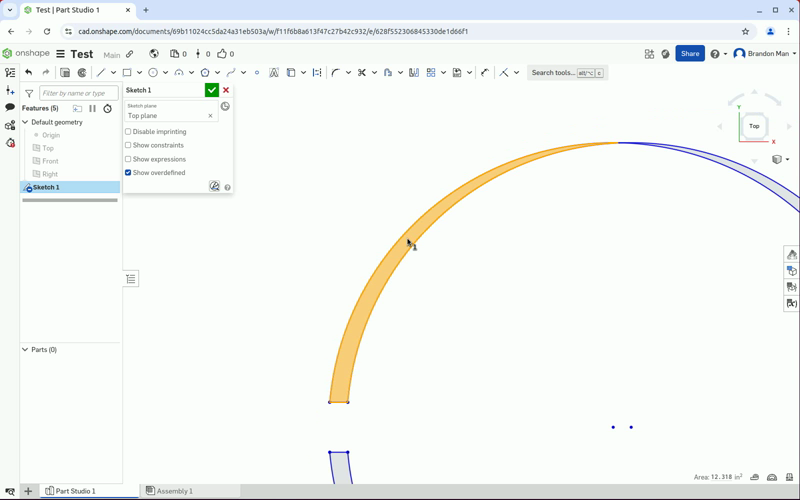
scroll(-6)
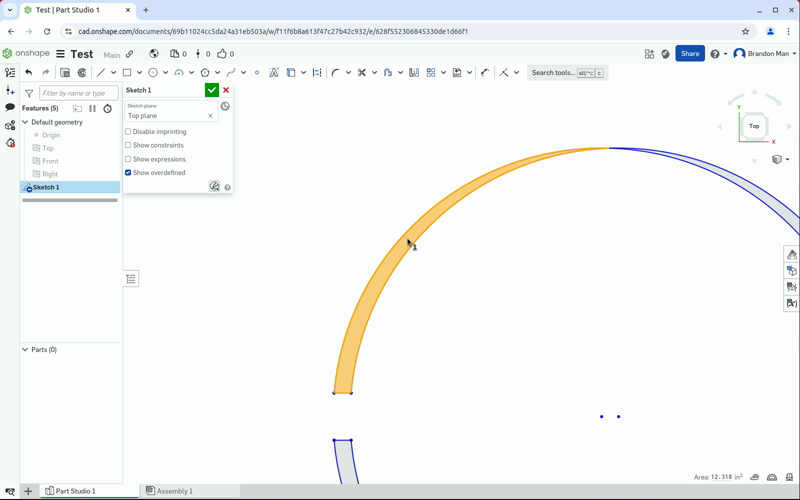
scroll(-6)
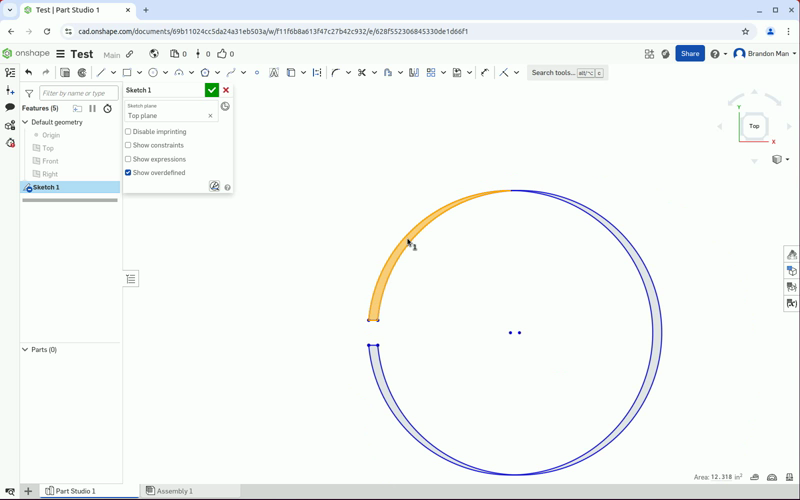
scroll(-6)
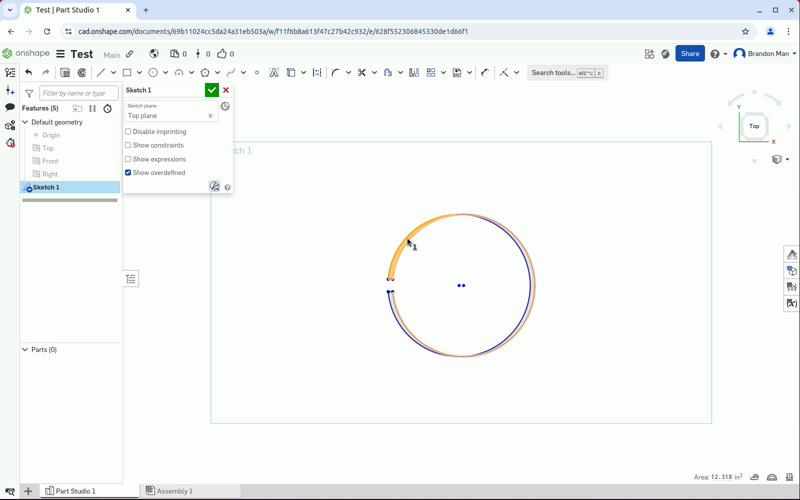
mouse_move(73, 352)
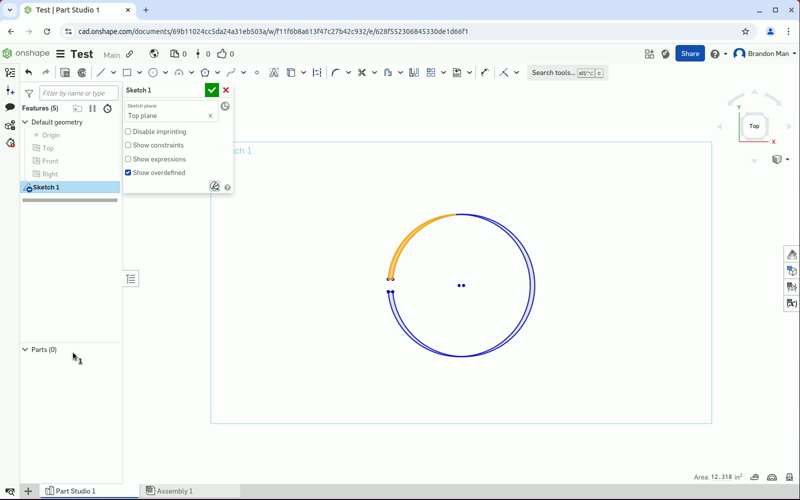
key(shift+y)
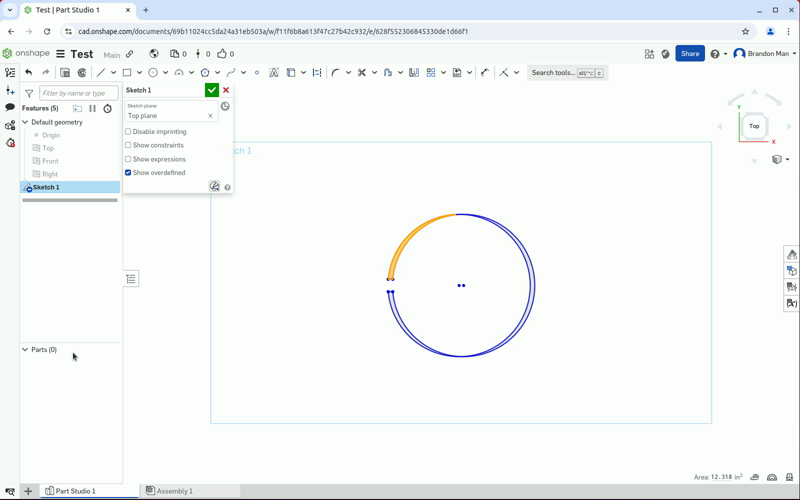
key(shift+e)
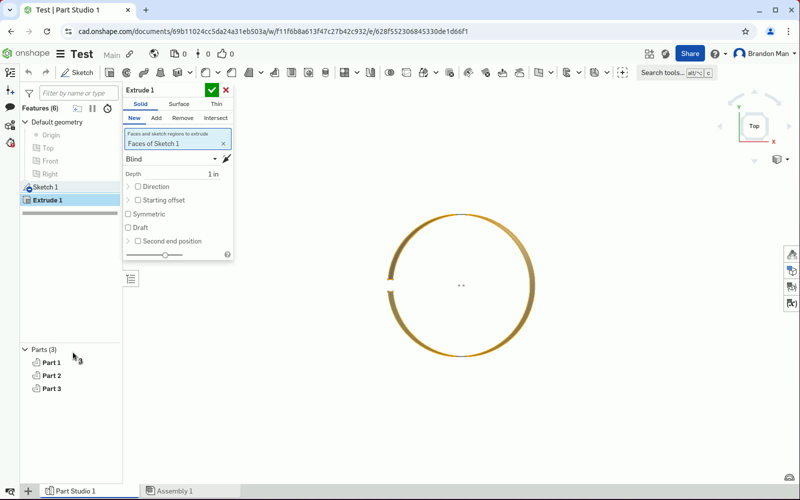
mouse_move(143, 106)
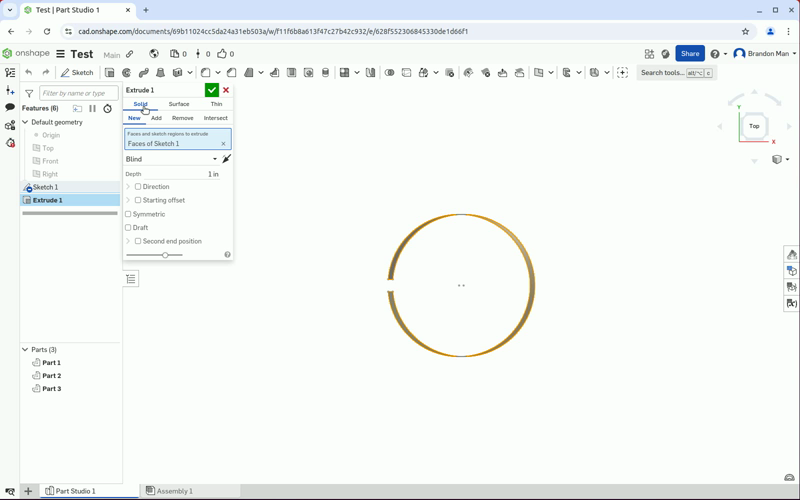
click(143, 106)
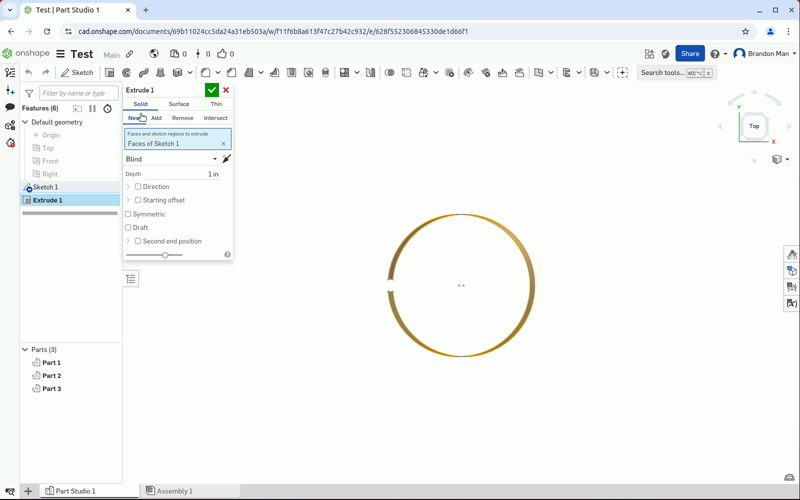
mouse_move(137, 120)
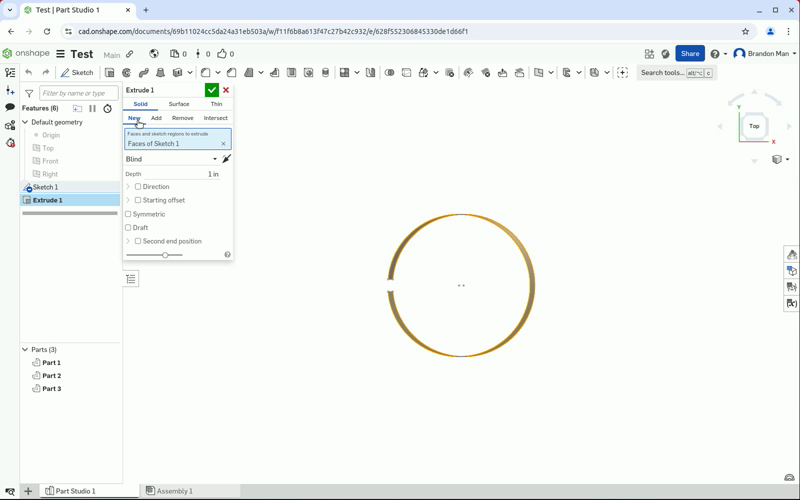
click(137, 120)
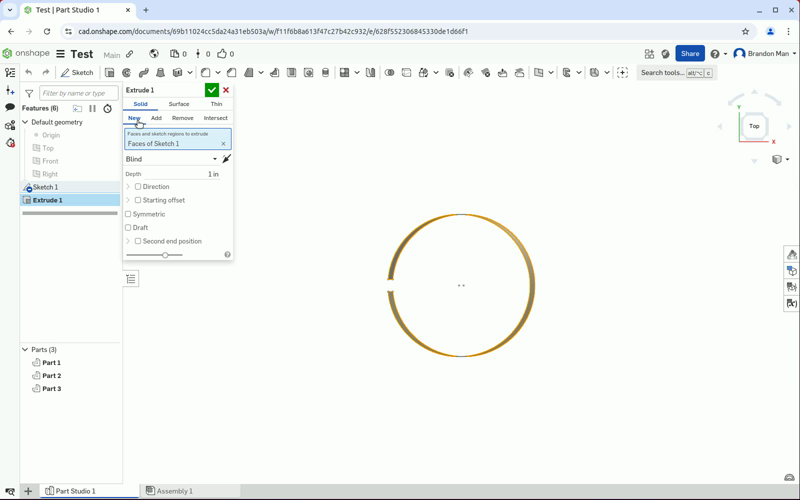
key(tab, 4)
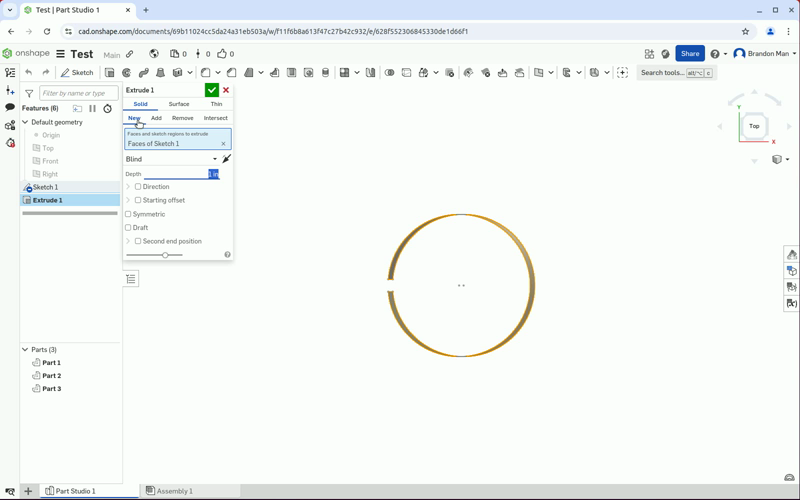
text(23.108)
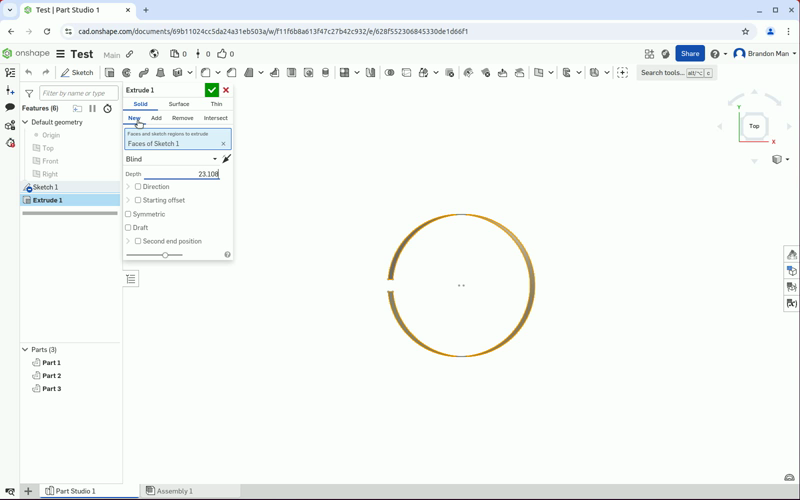
key(enter)
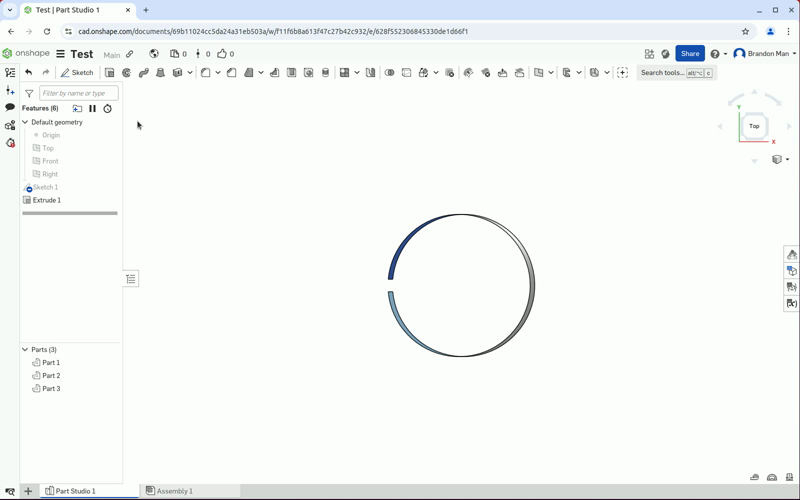
key(shift+h)
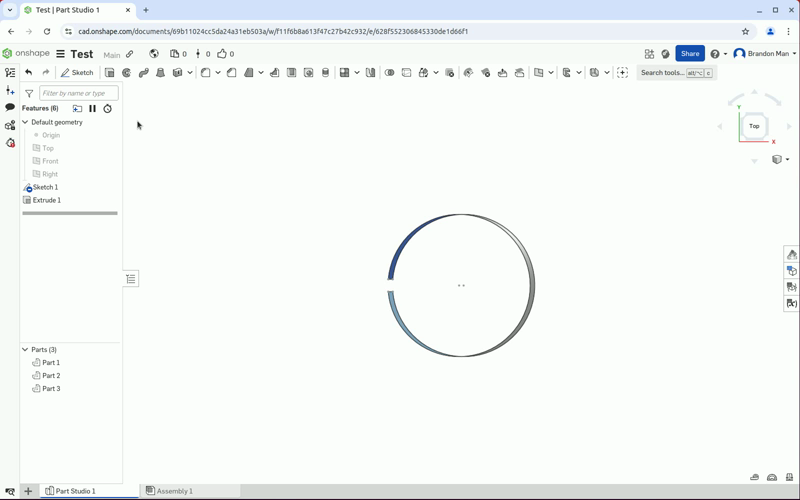
key(shift+h)
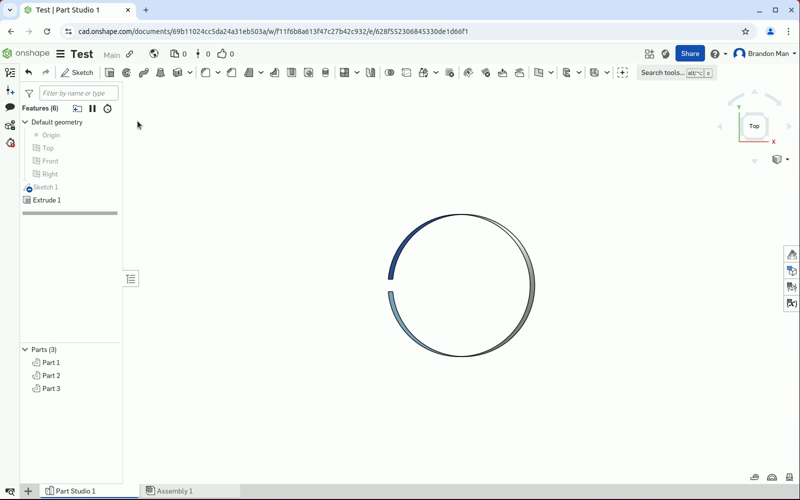
mouse_move(73, 189)
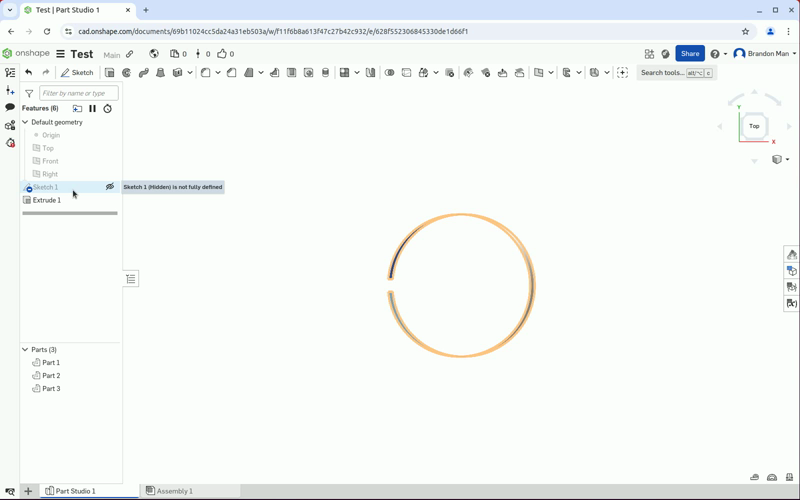
click(73, 189)
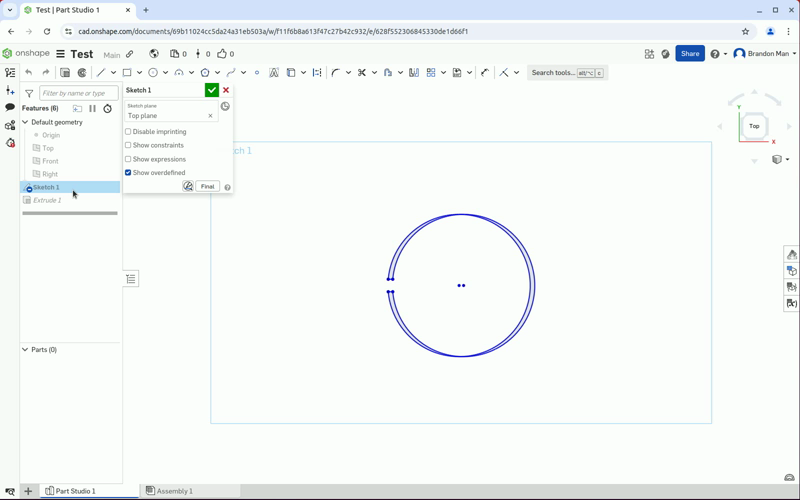
mouse_move(229, 92)
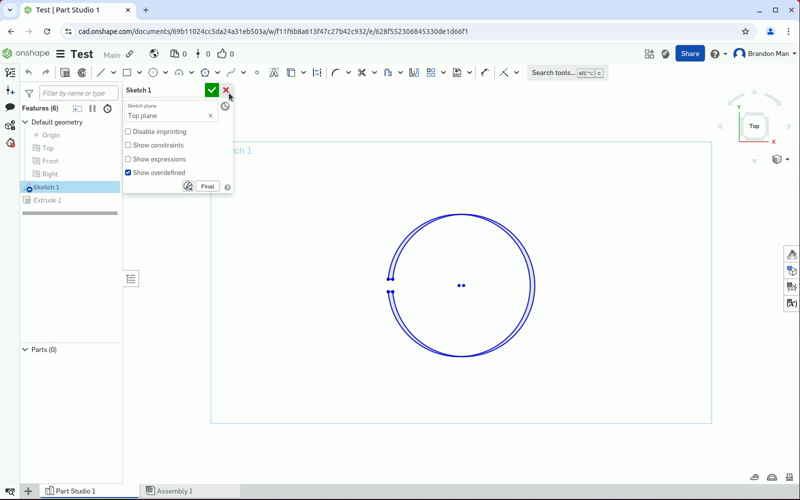
click(229, 92)
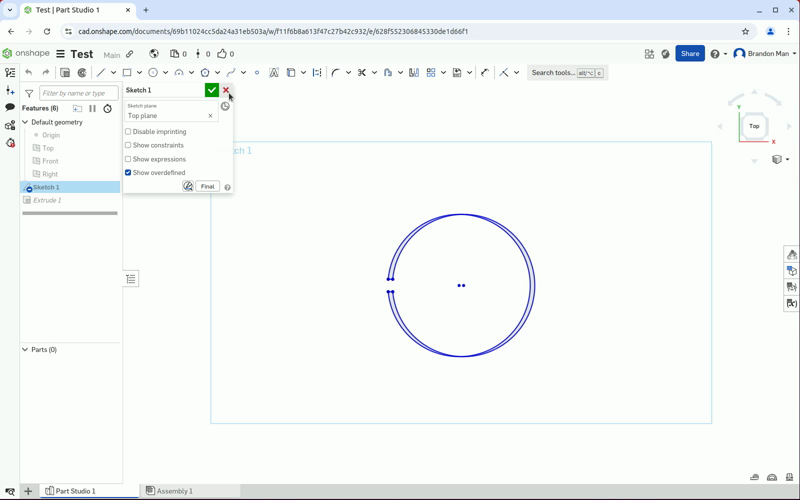
key(shift+s)
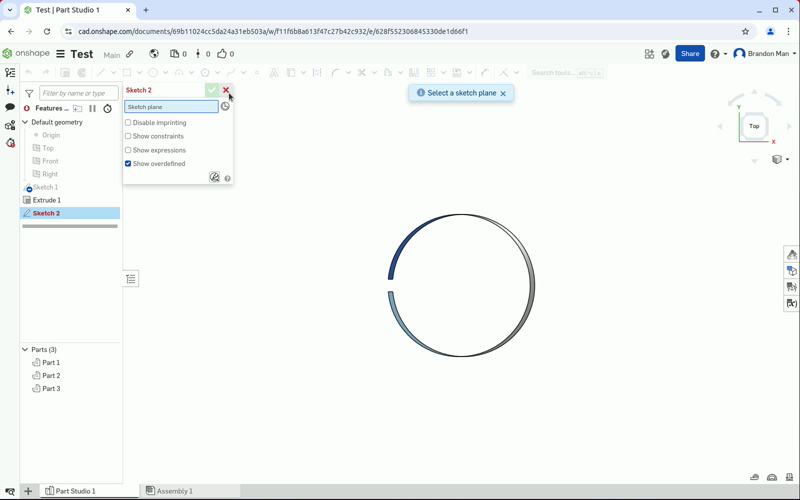
mouse_move(73, 150)
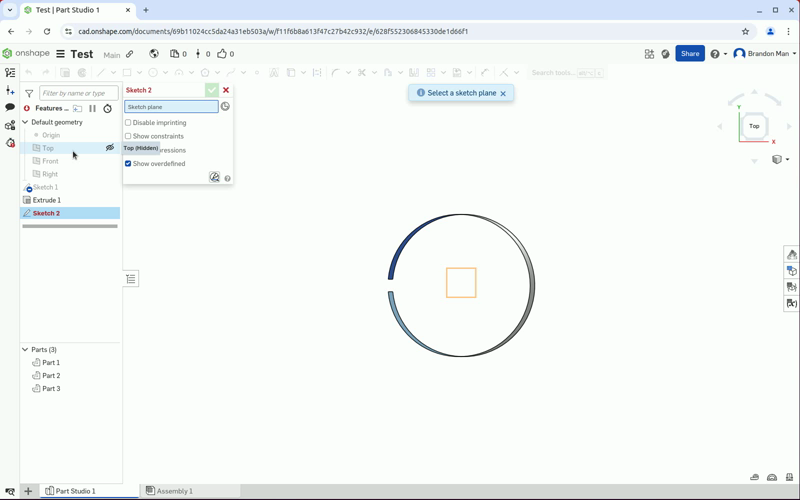
click(73, 150)
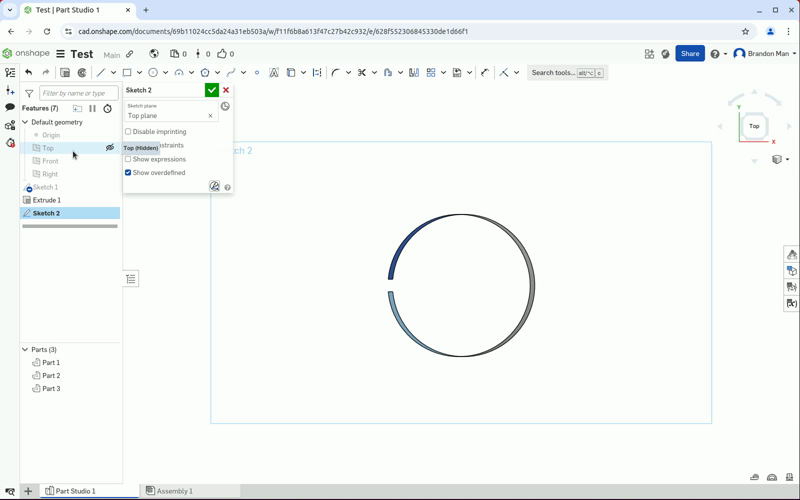
mouse_move(73, 352)
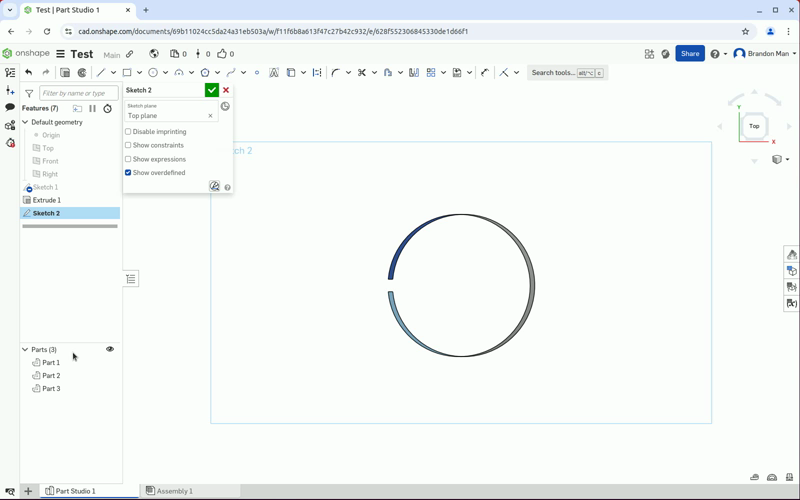
key(y)
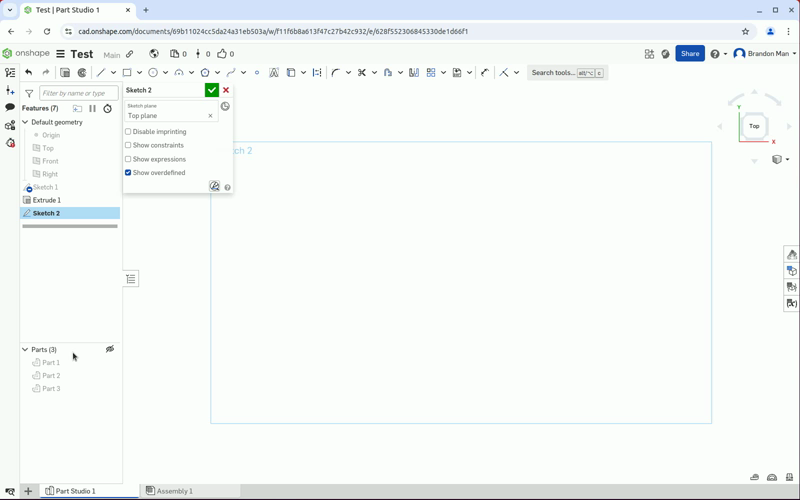
key(a)
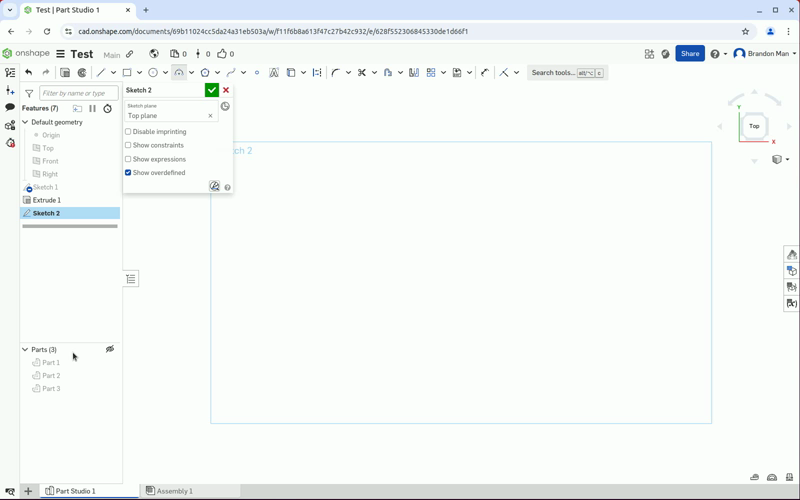
key_down(shift)
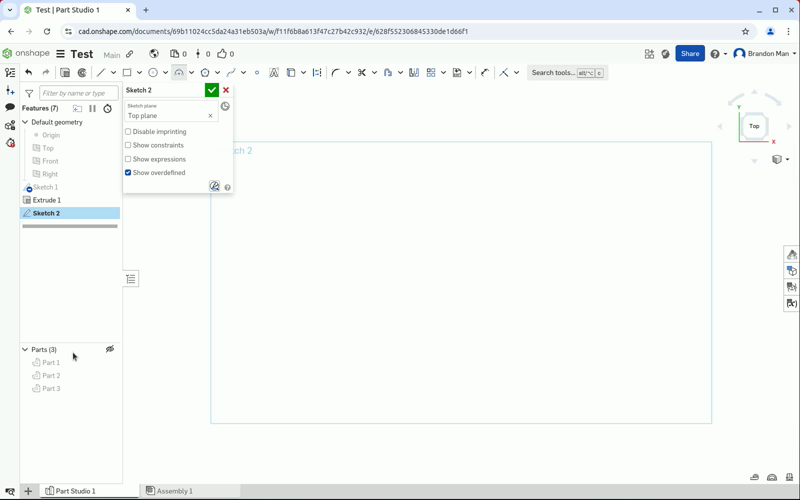
mouse_move(353, 294)
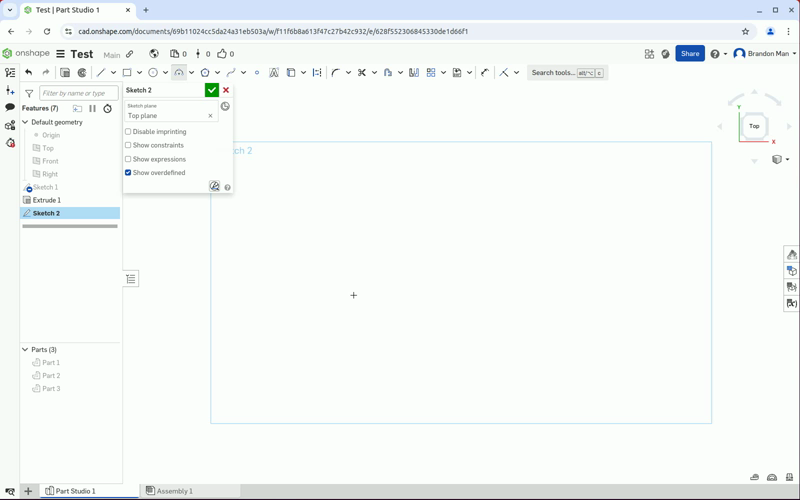
click(353, 294)
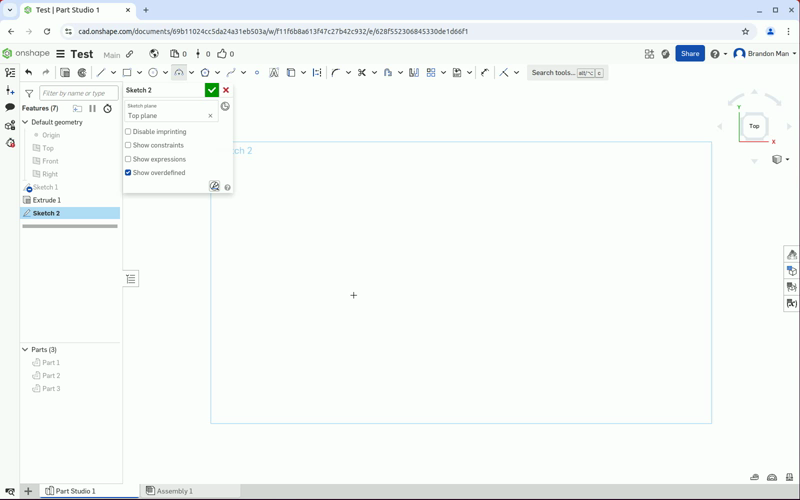
key_up(shift)
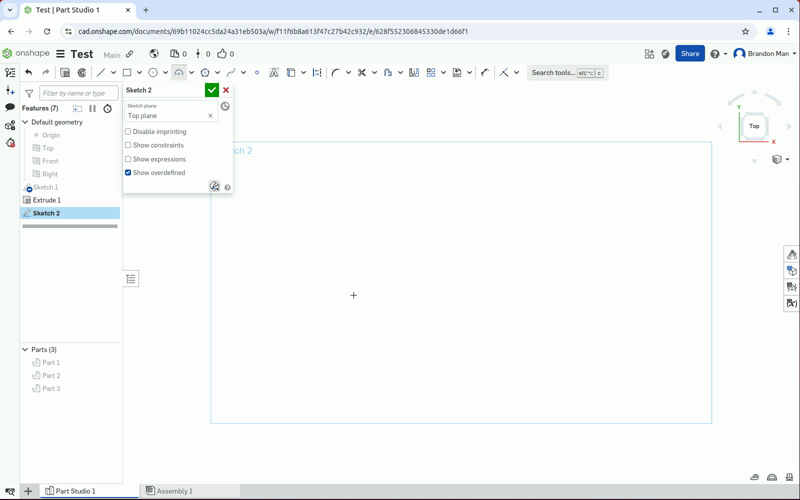
key_down(shift)
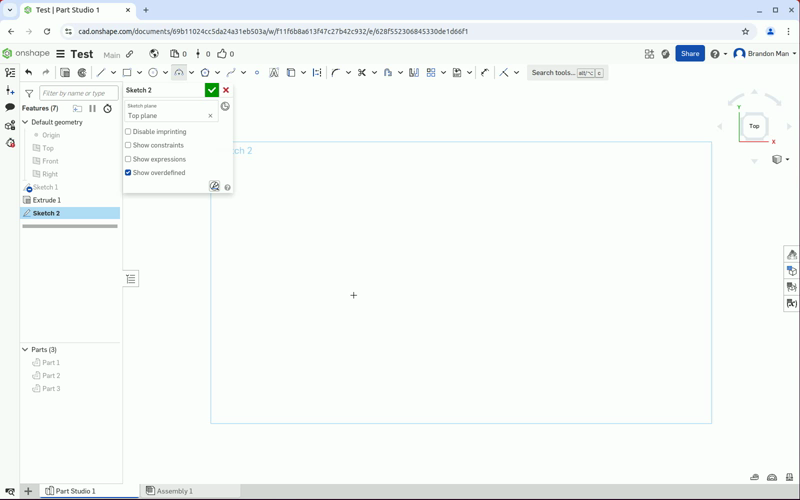
mouse_move(353, 276)
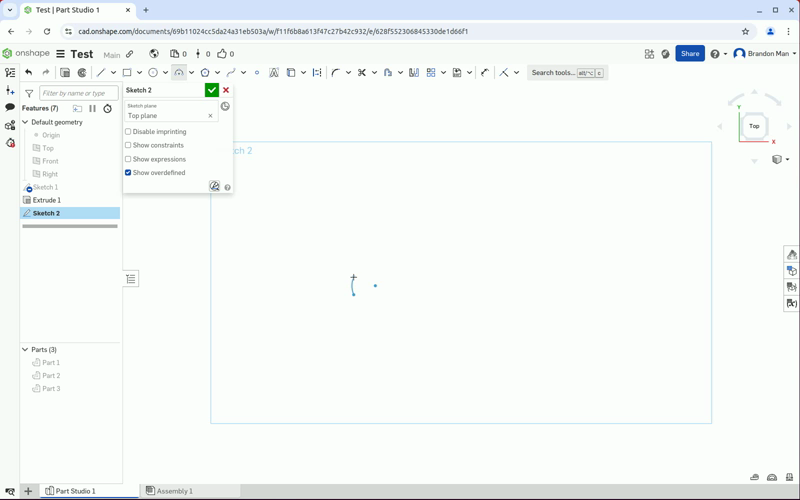
click(353, 276)
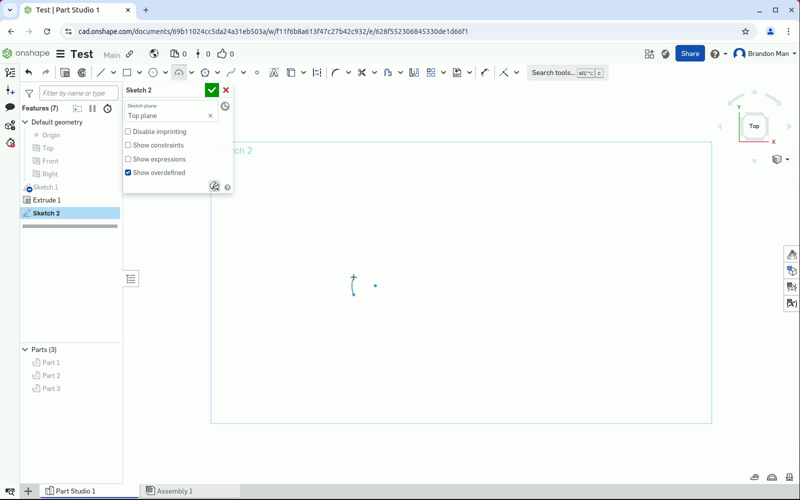
mouse_move(561, 285)
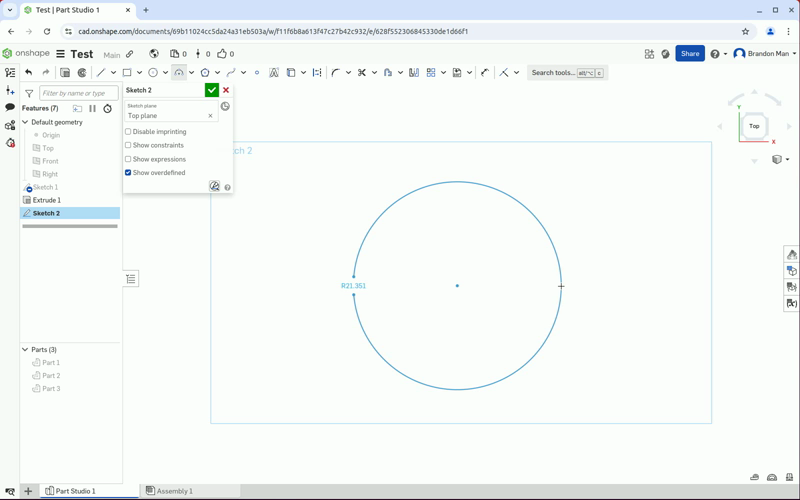
click(561, 285)
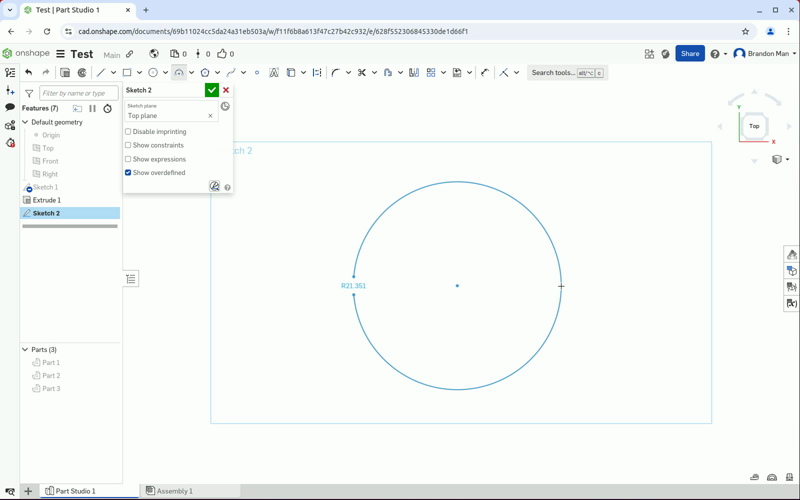
key_up(shift)
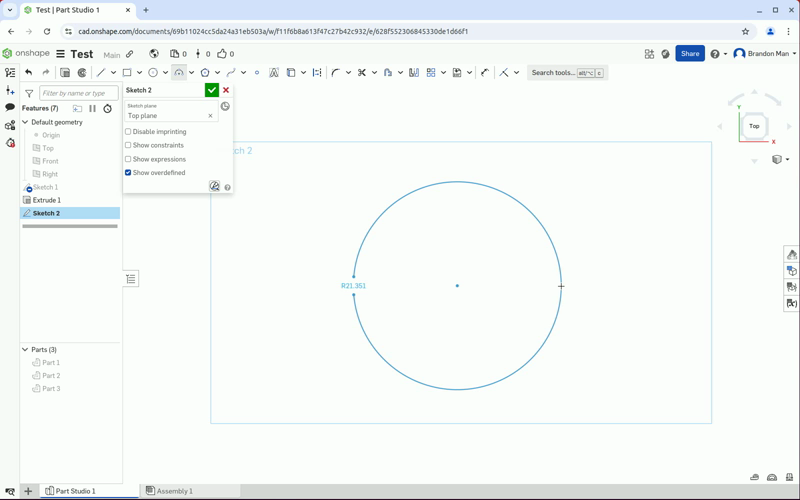
key(esc)
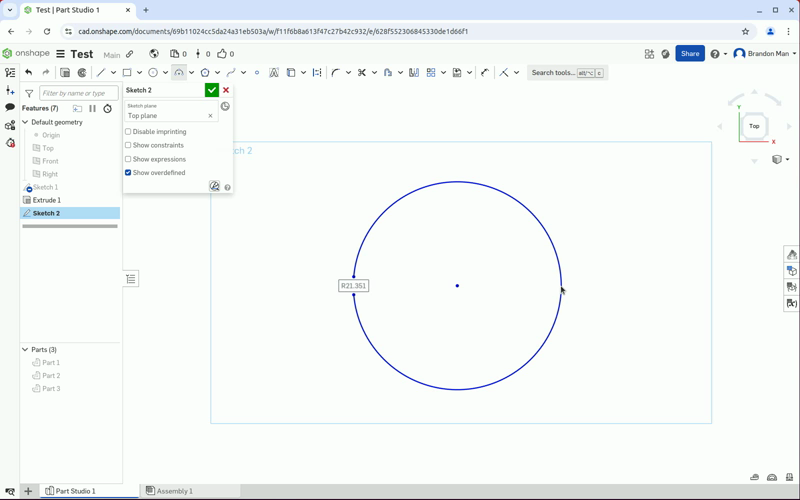
key(l)
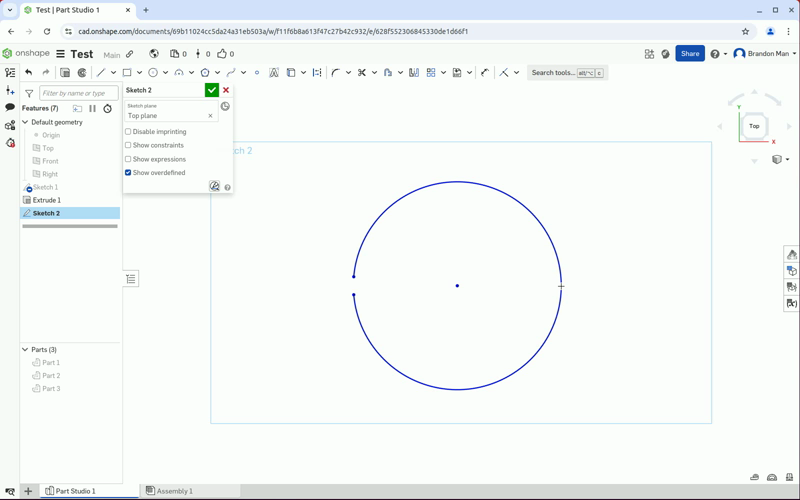
mouse_move(353, 276)
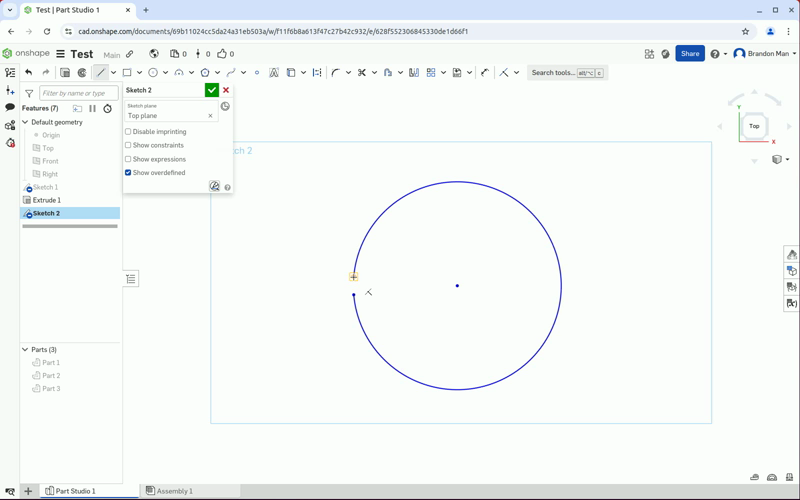
click(353, 276)
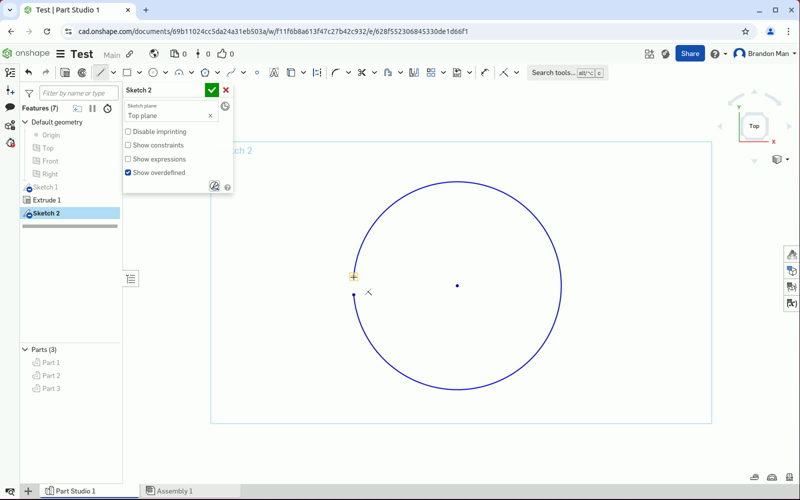
key_down(shift)
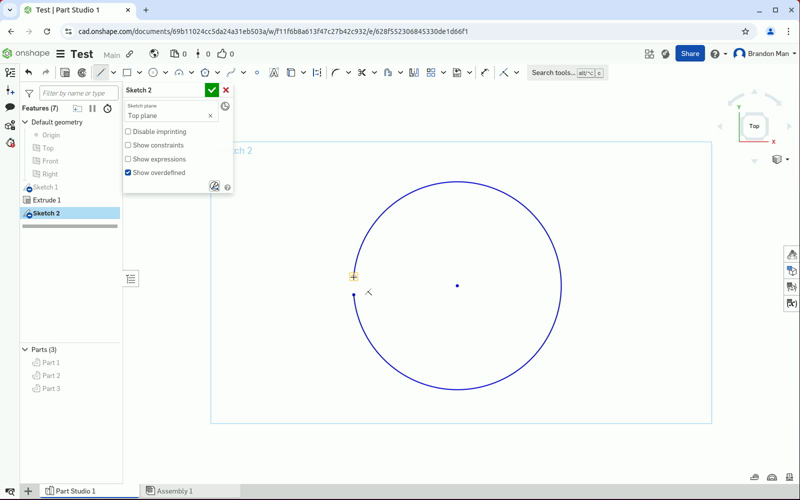
mouse_move(383, 276)
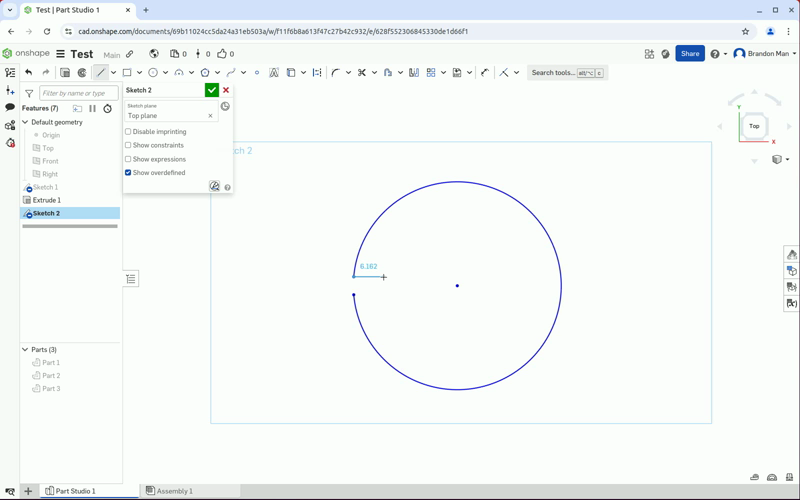
mouse_move(387, 279)
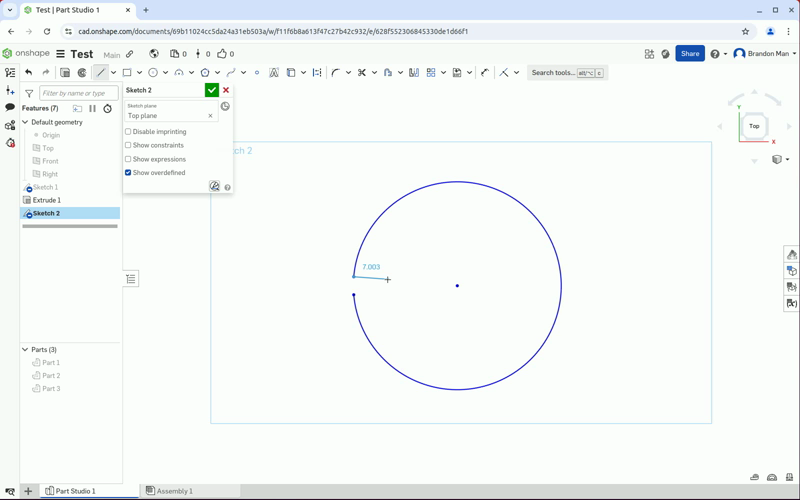
click(387, 279)
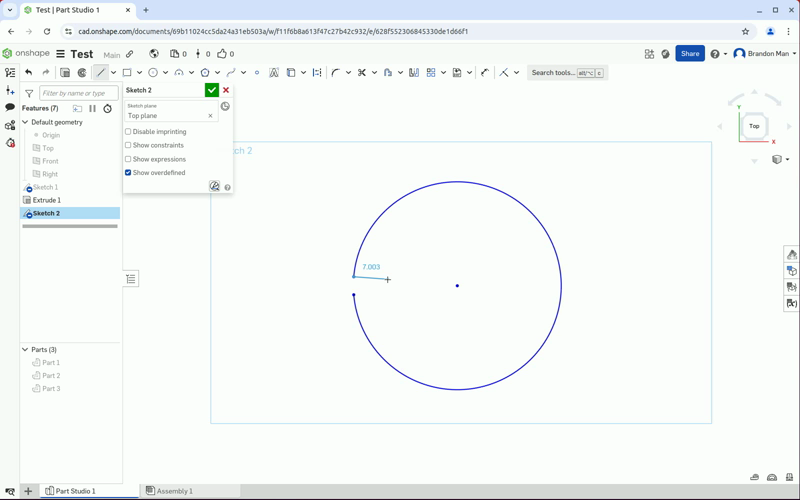
key_up(shift)
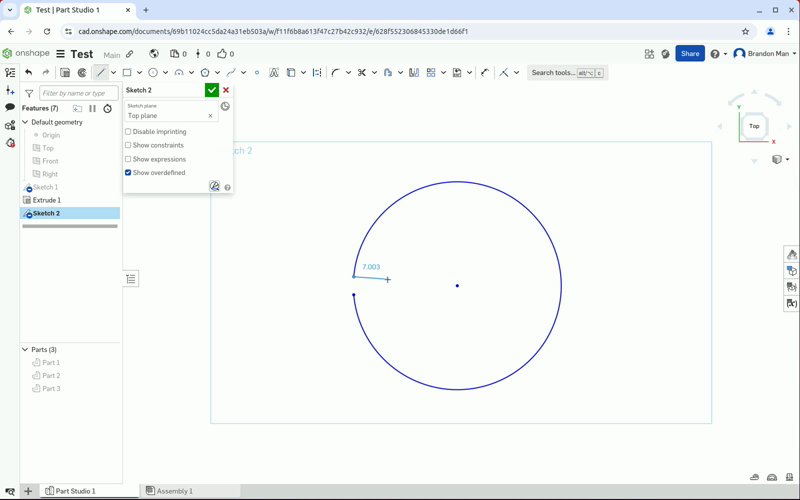
key(esc)
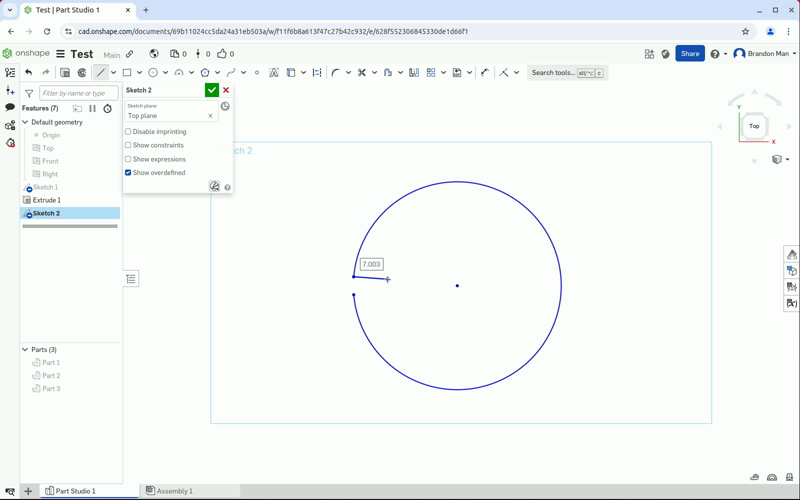
key(a)
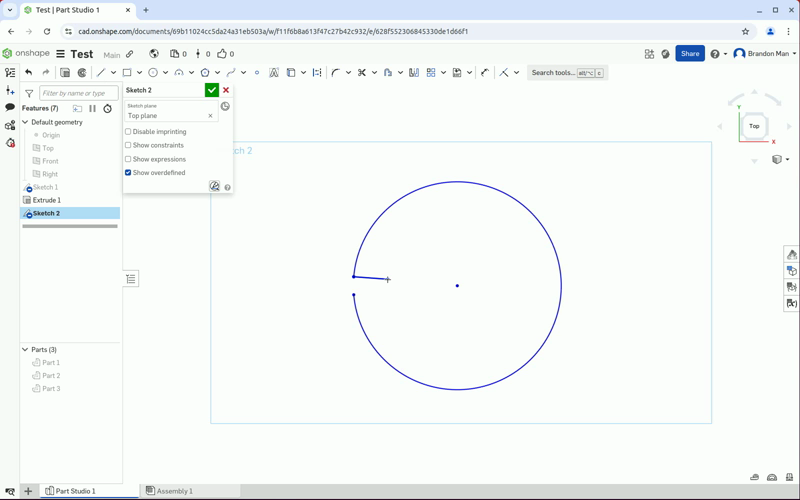
mouse_move(387, 279)
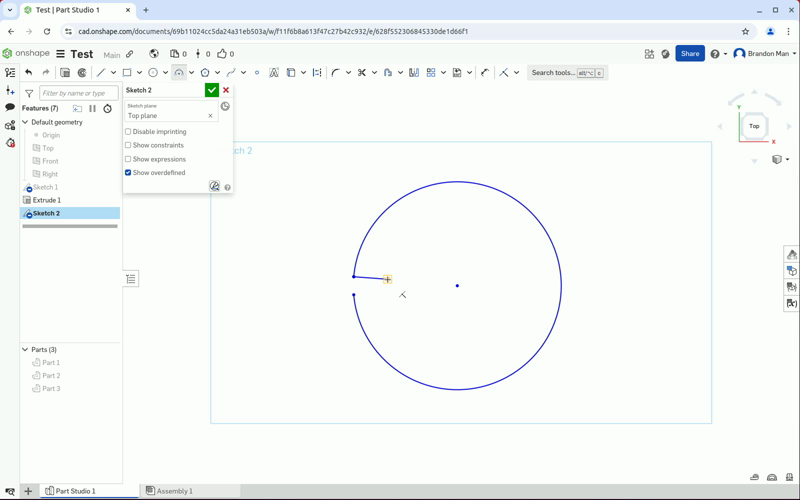
click(387, 279)
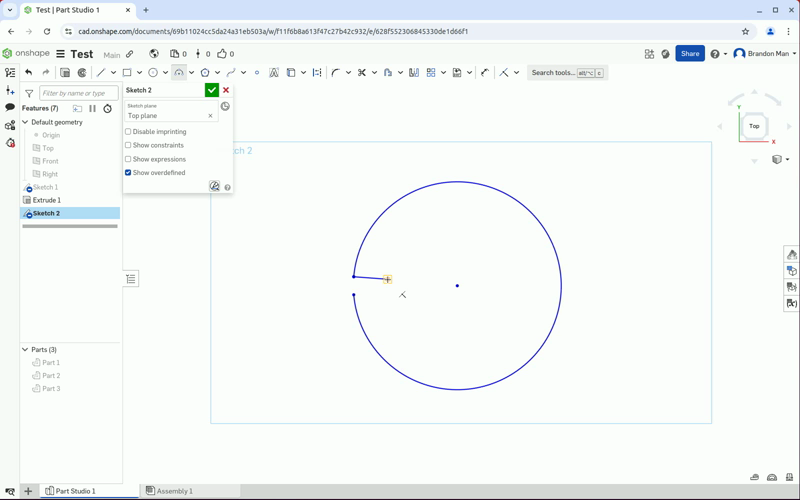
key_down(shift)
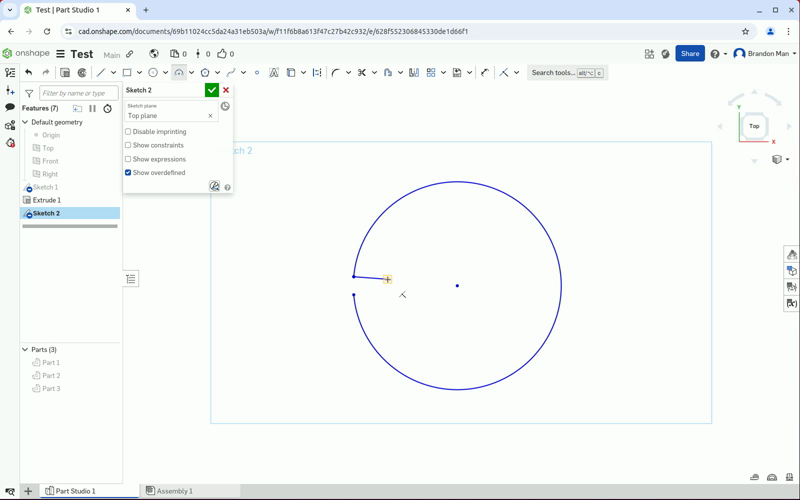
mouse_move(387, 290)
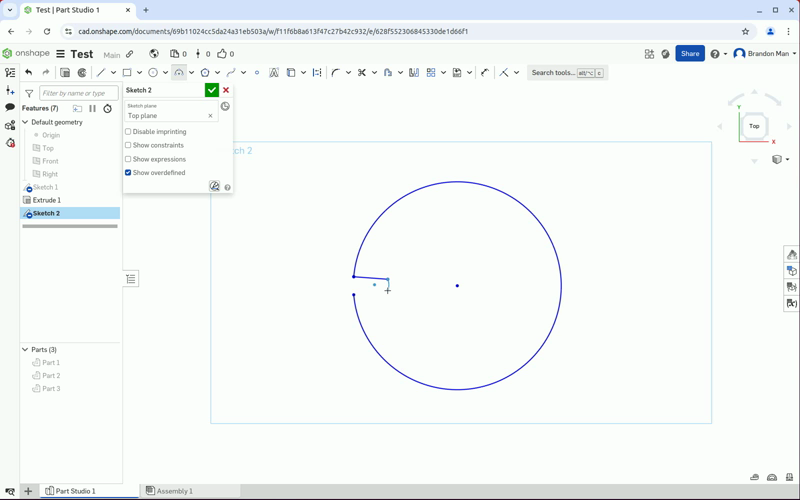
click(387, 290)
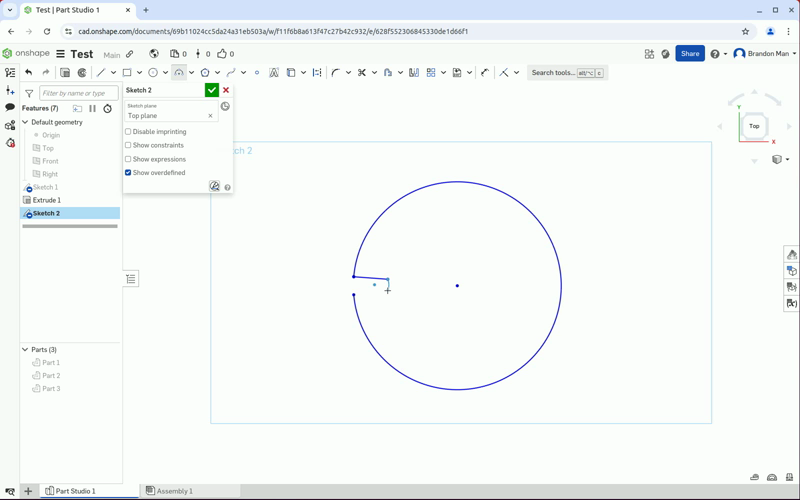
mouse_move(516, 284)
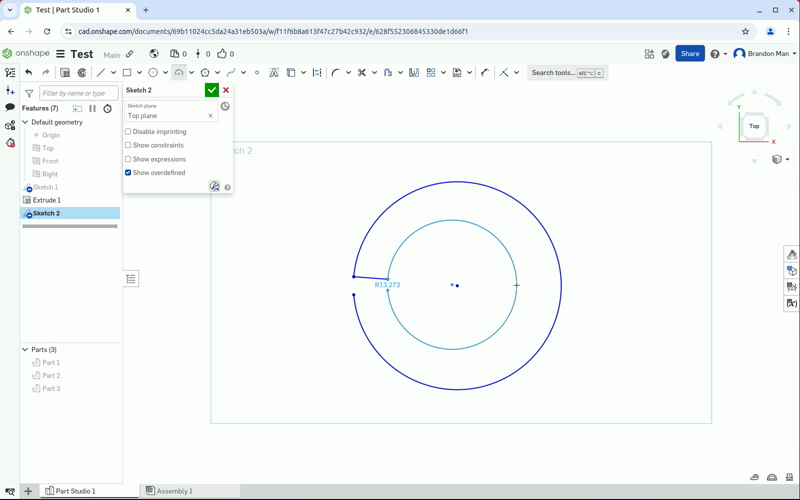
click(516, 284)
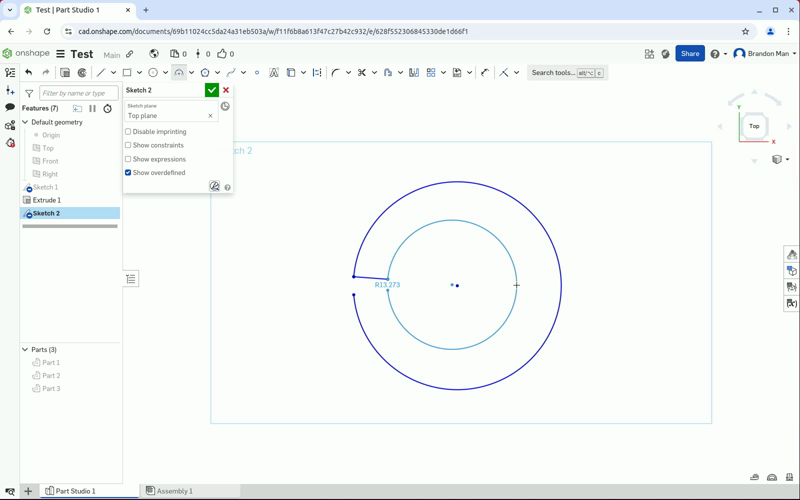
key_up(shift)
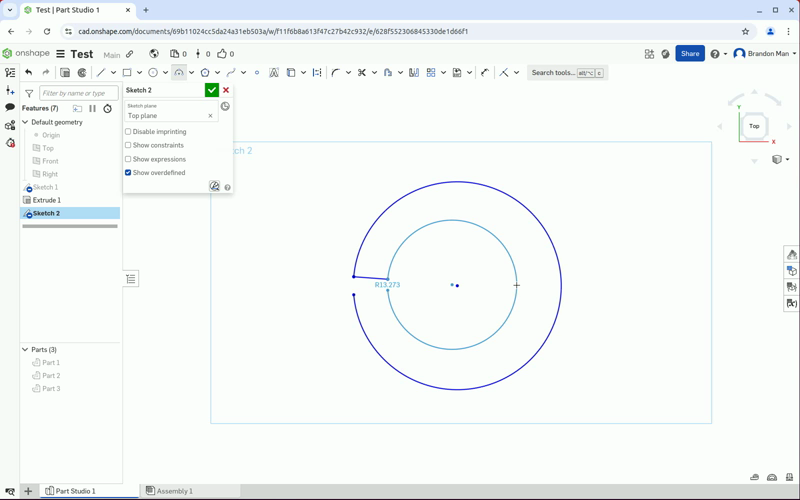
key(esc)
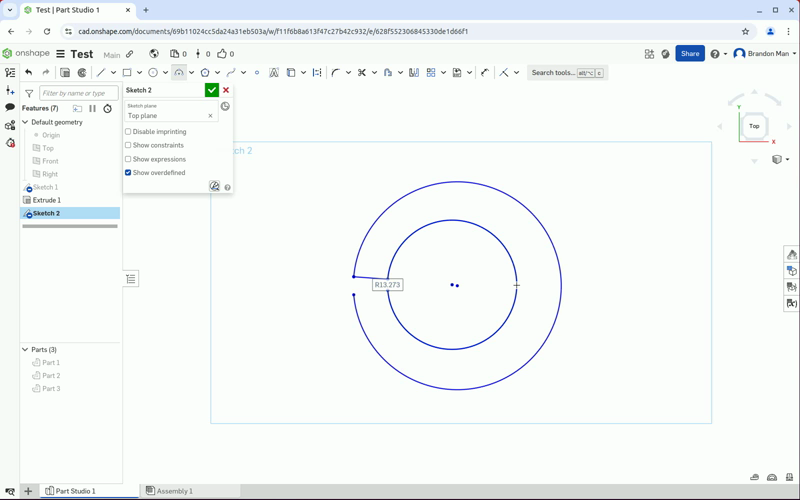
key(l)
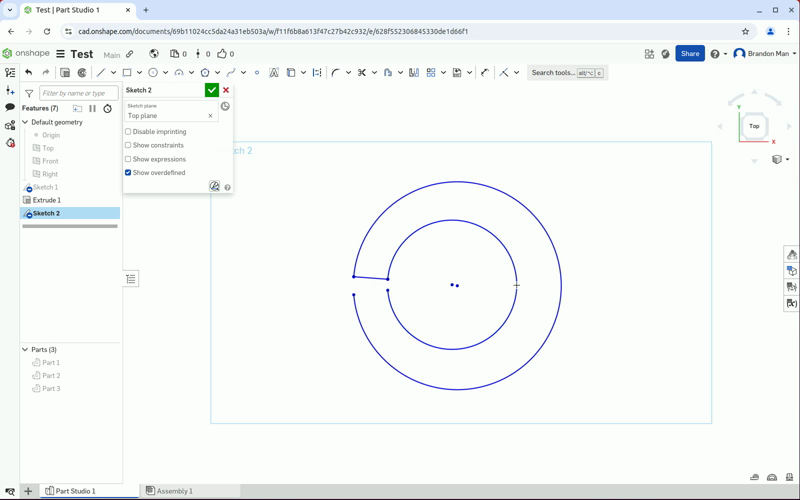
mouse_move(387, 290)
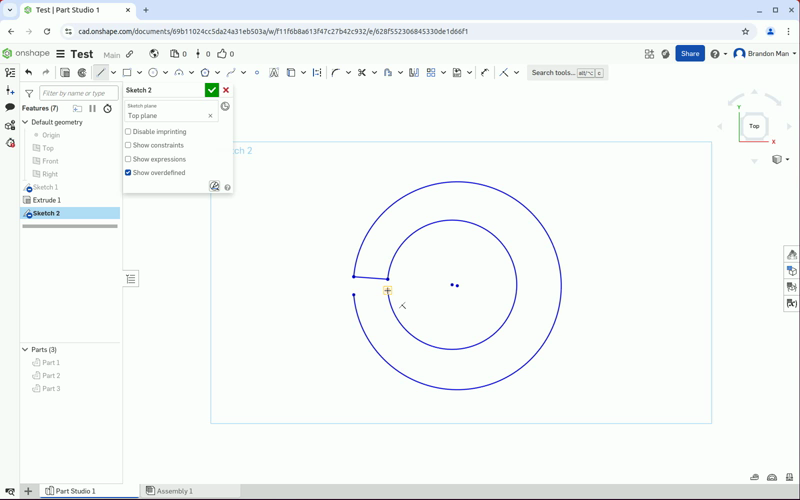
click(387, 290)
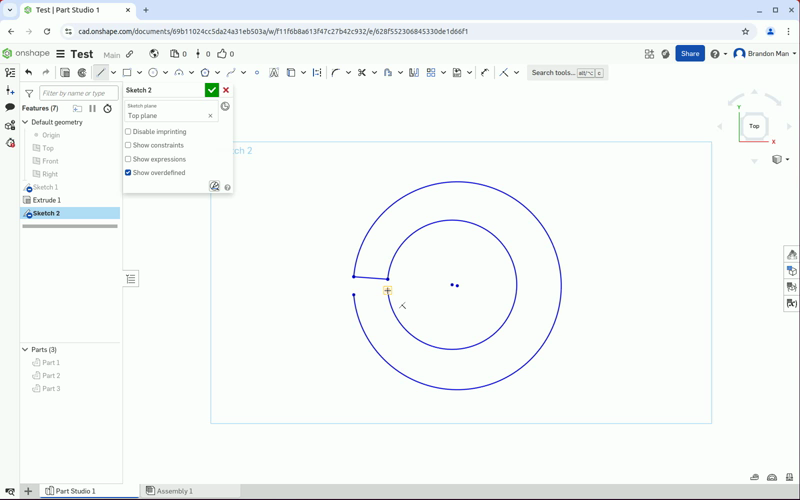
mouse_move(417, 290)
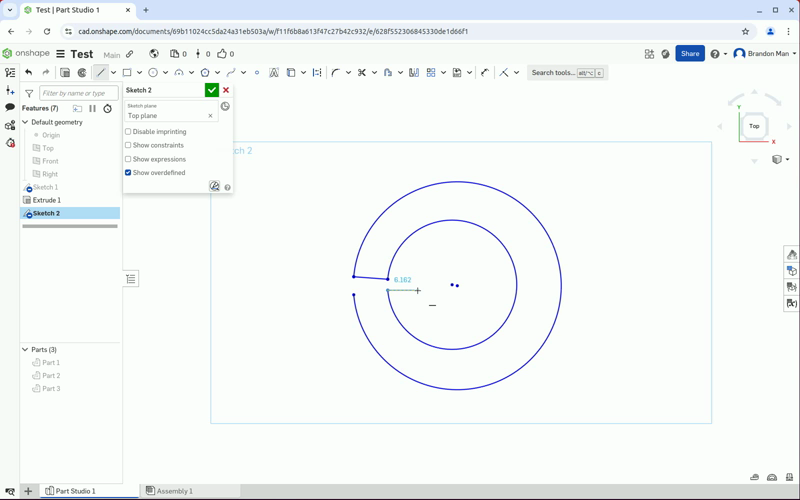
key_down(shift)
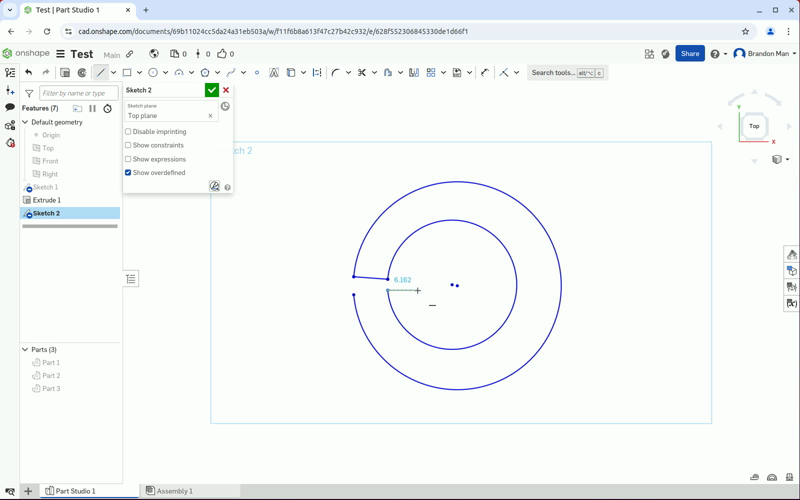
mouse_move(353, 294)
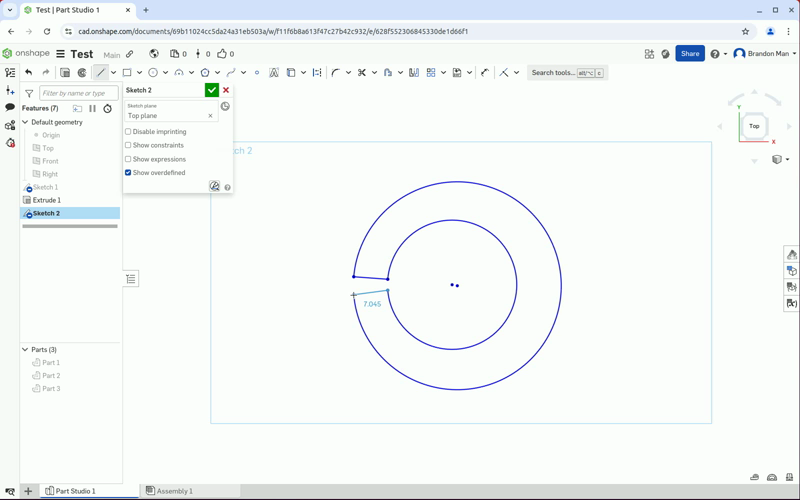
key_up(shift)
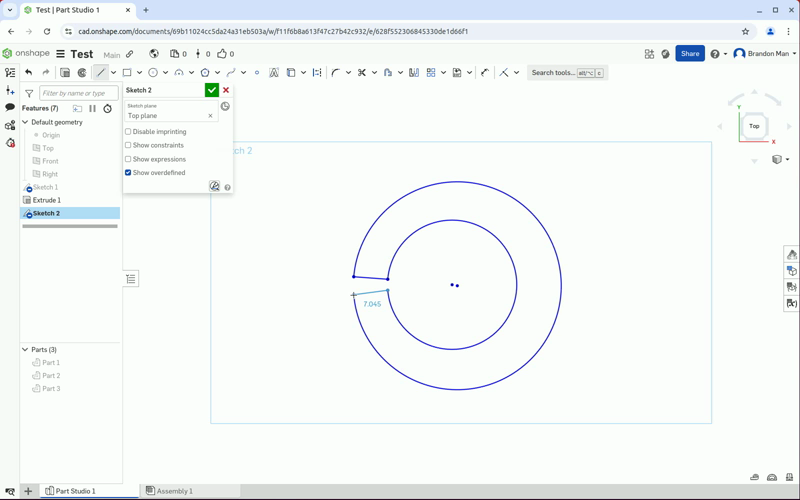
click(353, 294)
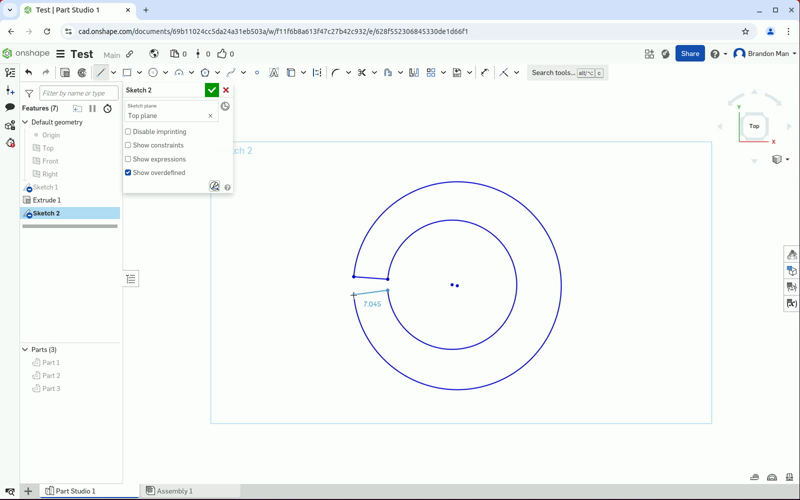
key(esc)
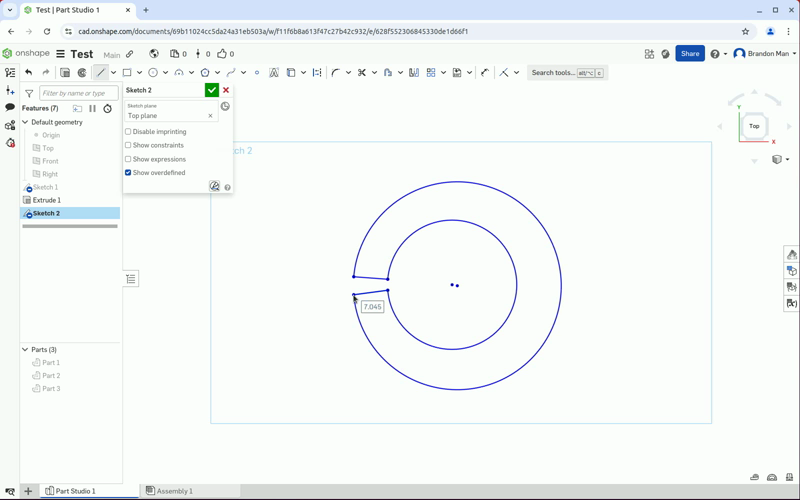
mouse_move(442, 199)
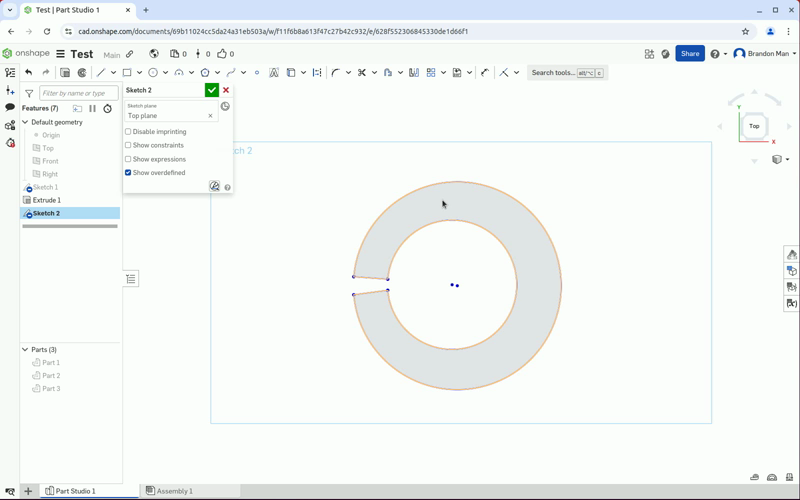
click(442, 199)
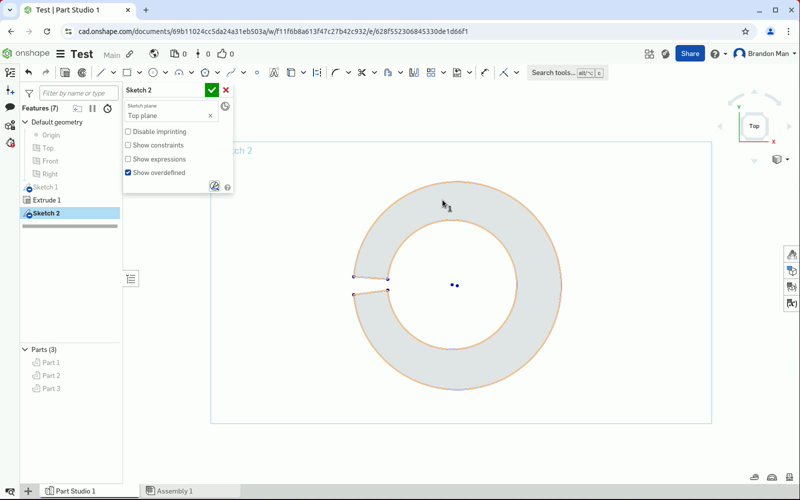
mouse_move(73, 352)
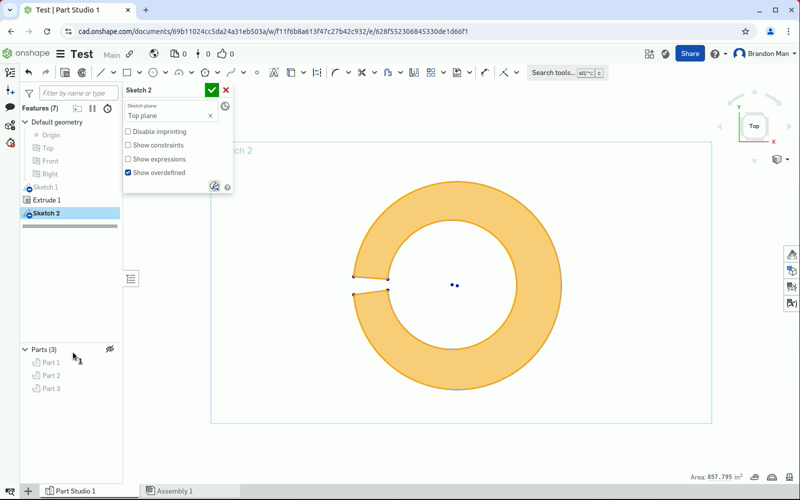
key(shift+y)
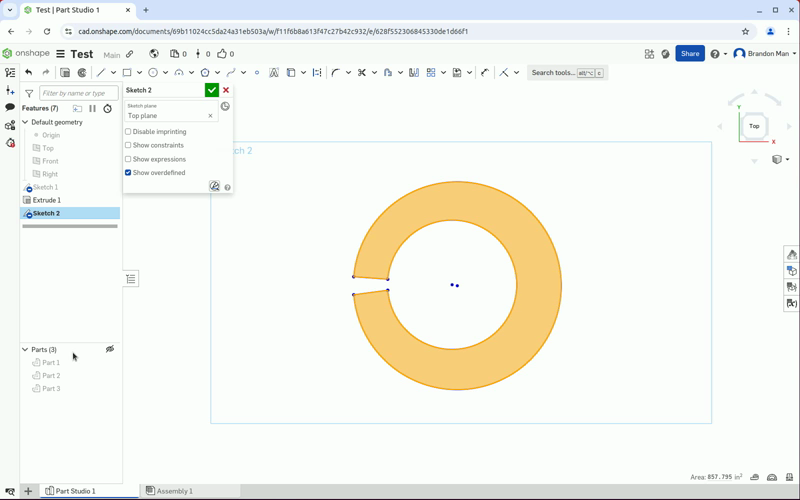
key(shift+e)
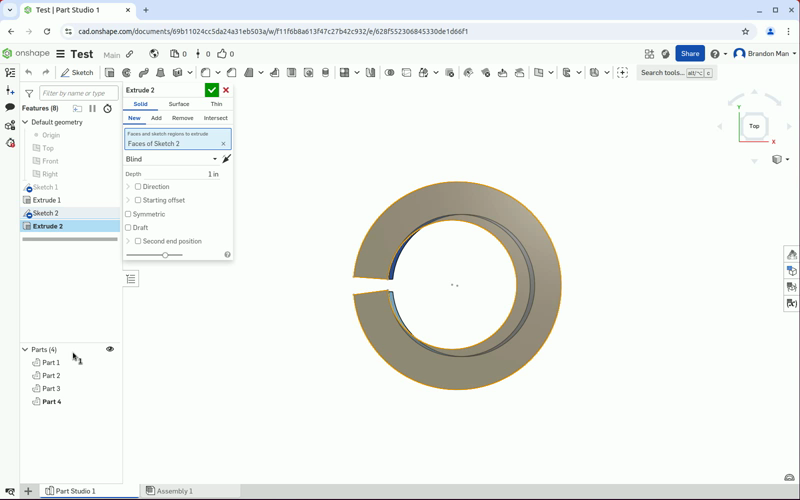
mouse_move(143, 106)
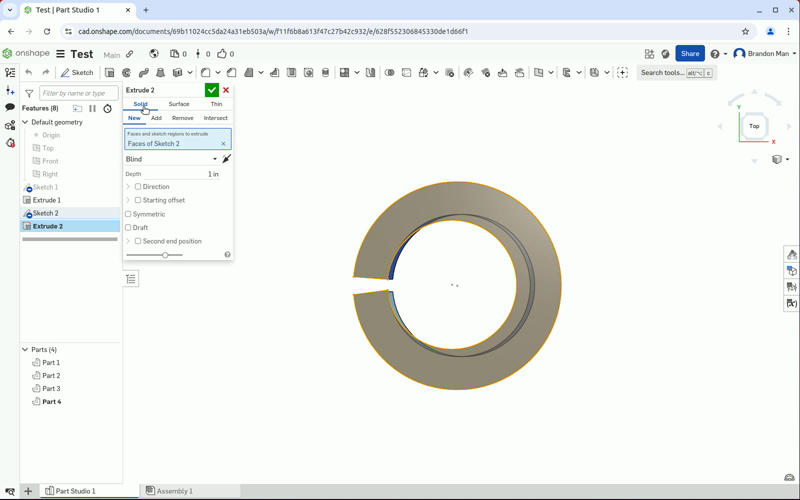
click(143, 106)
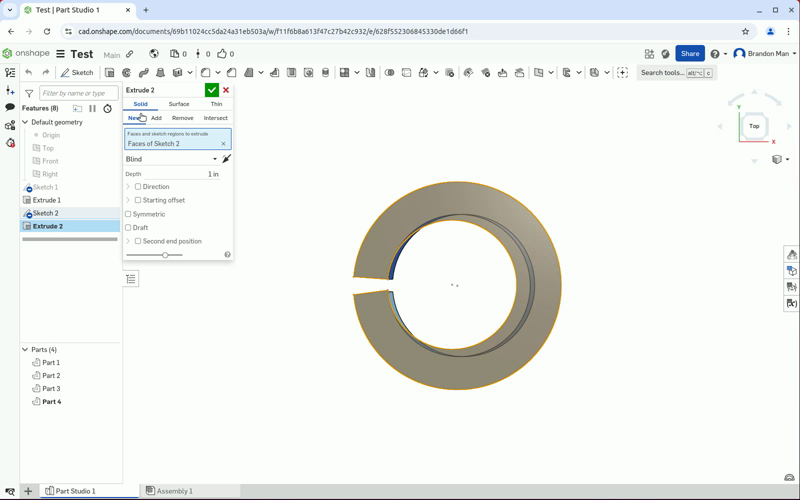
mouse_move(137, 120)
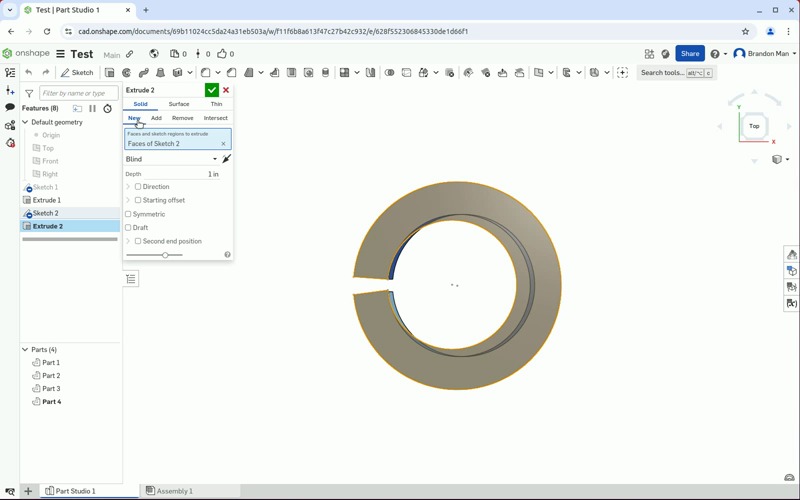
click(137, 120)
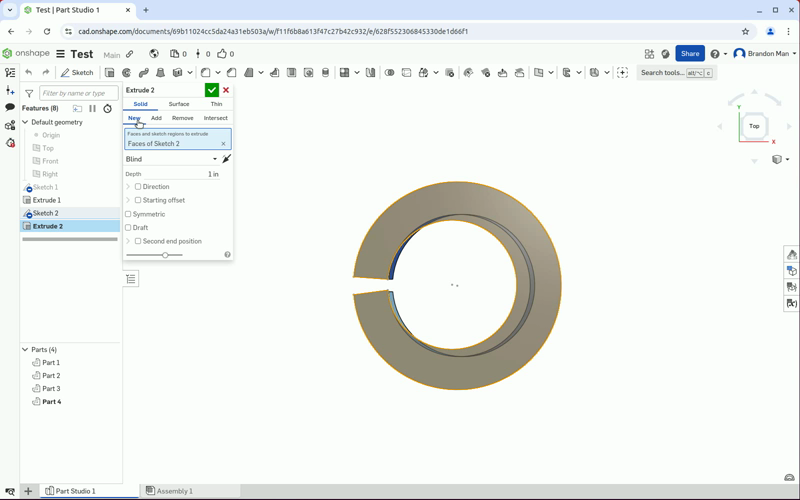
key(tab, 4)
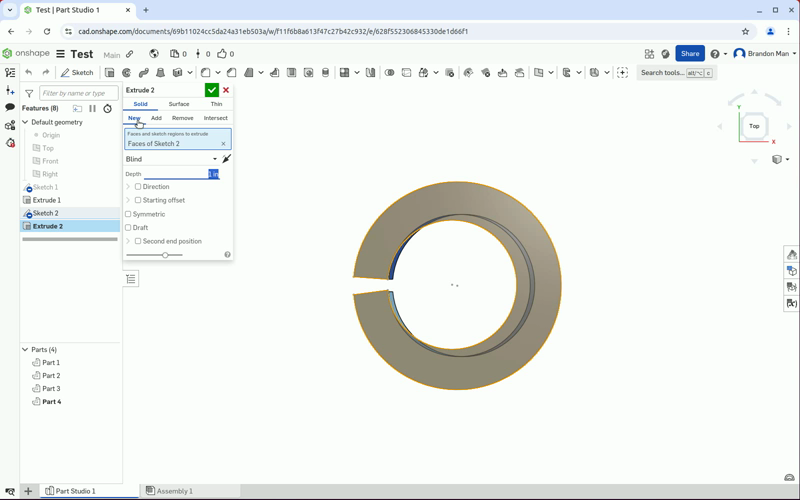
text(1.685)
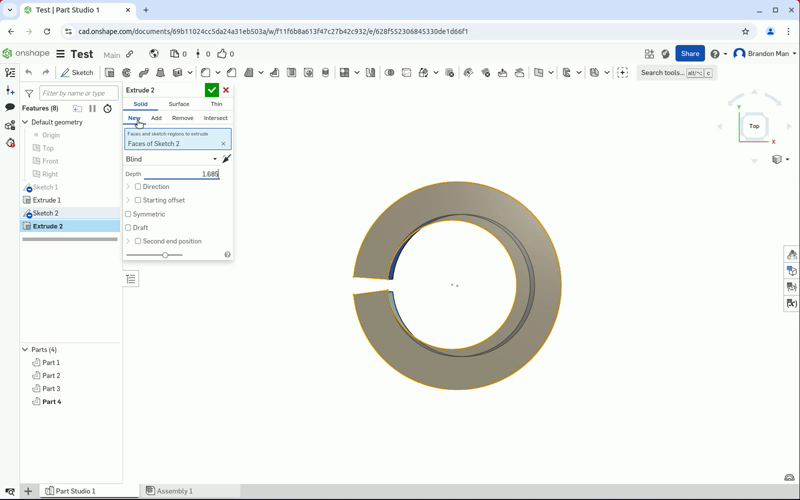
key(enter)
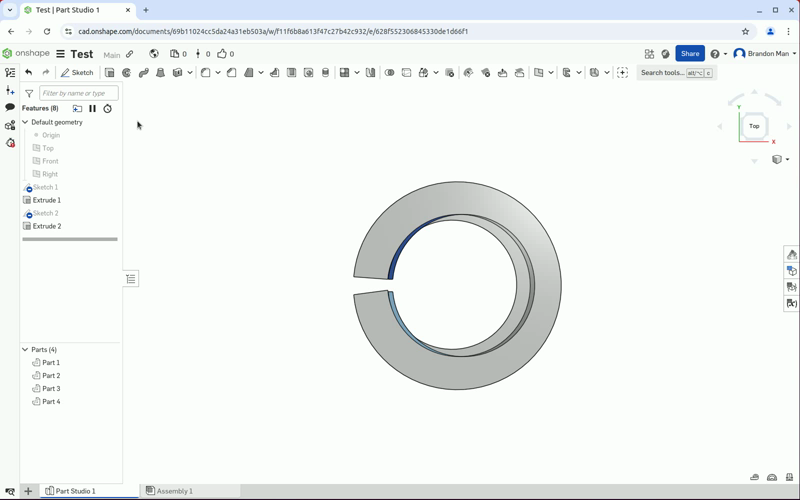
key(shift+h)
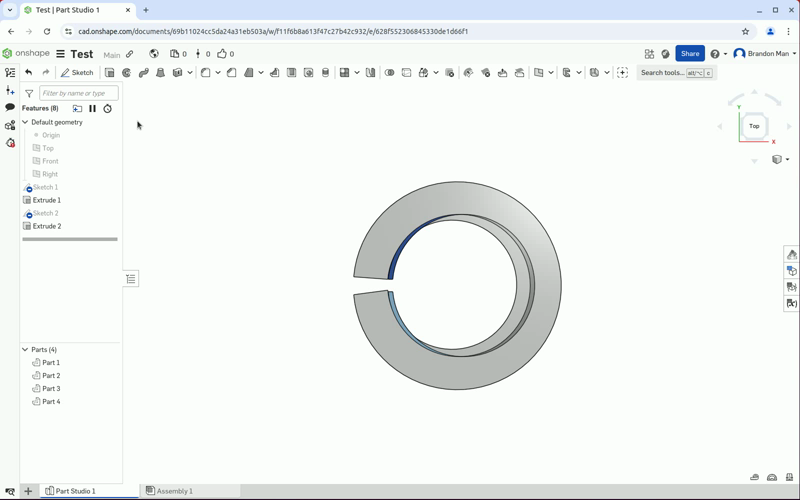
key(shift+h)
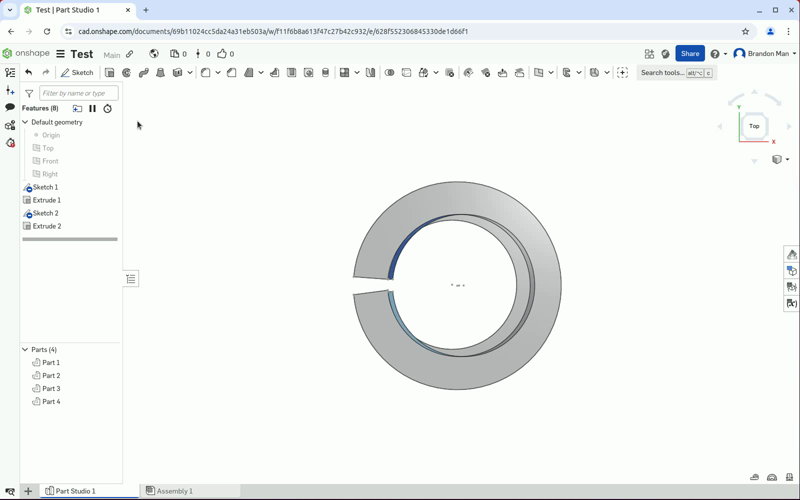
key(shift+7)
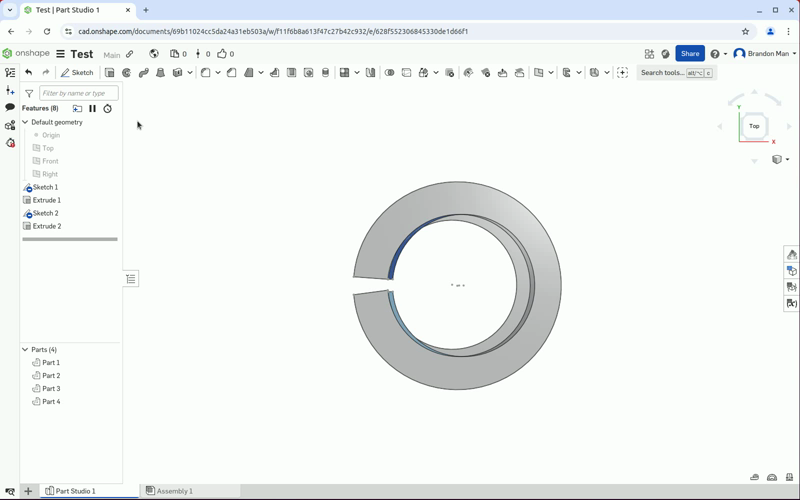
key(up, 3)
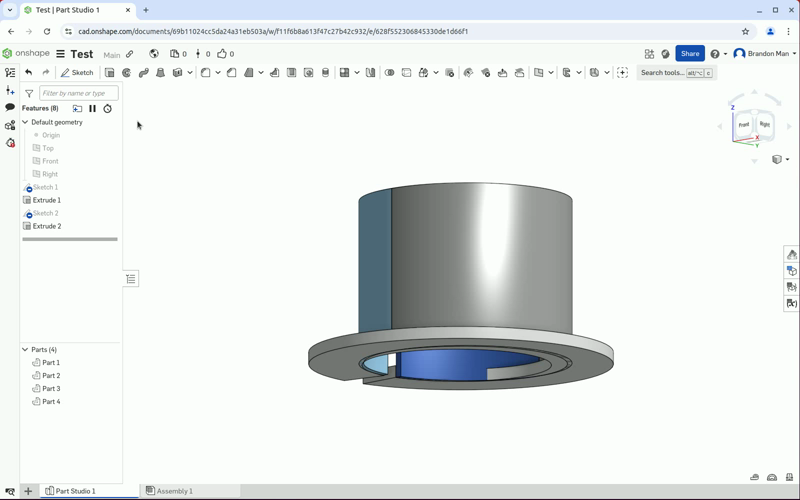
key(left, 3)
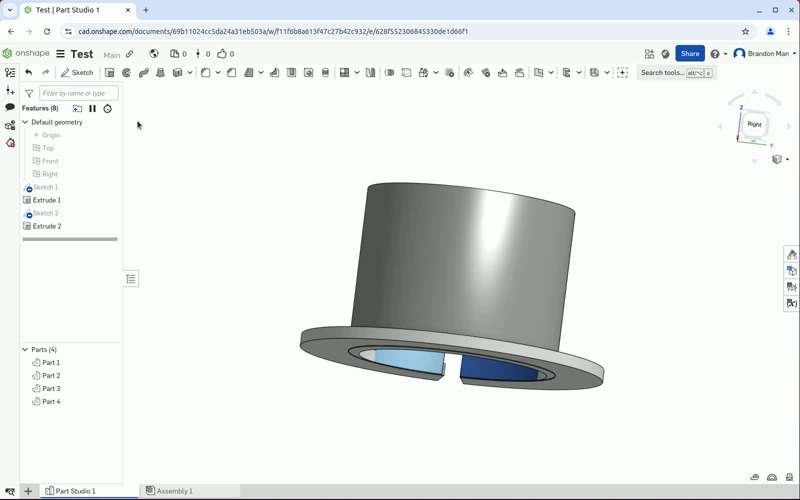
key(right, 3)
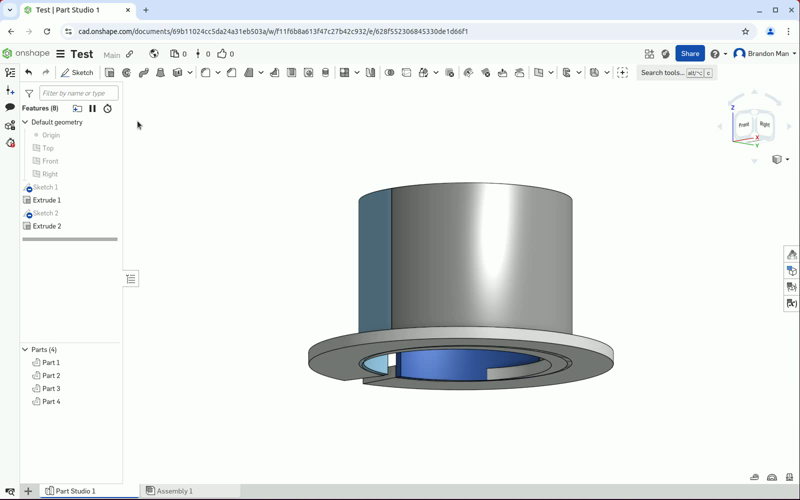
key(down, 3)
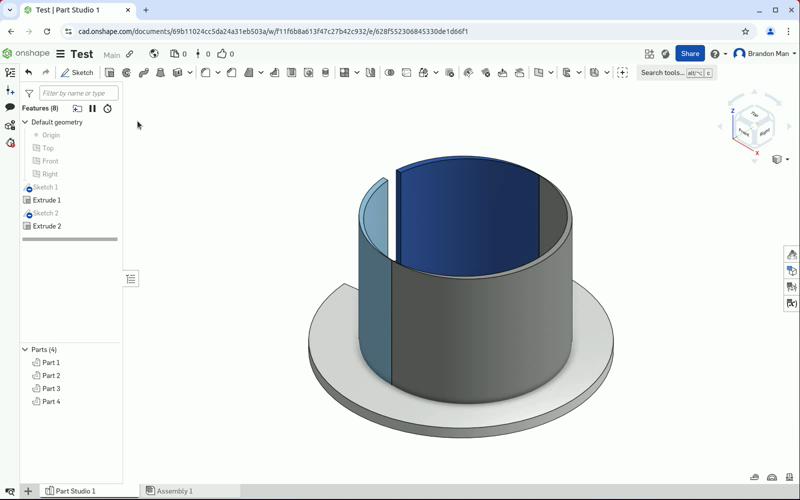
mouse_move(73, 189)
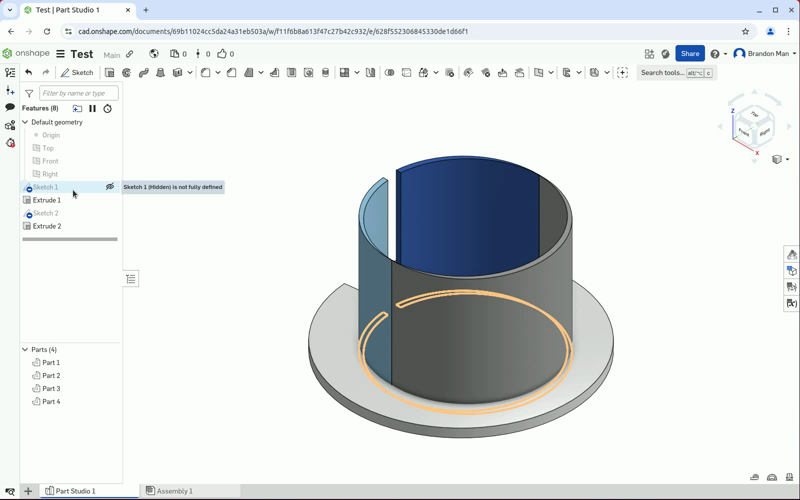
click(73, 189)